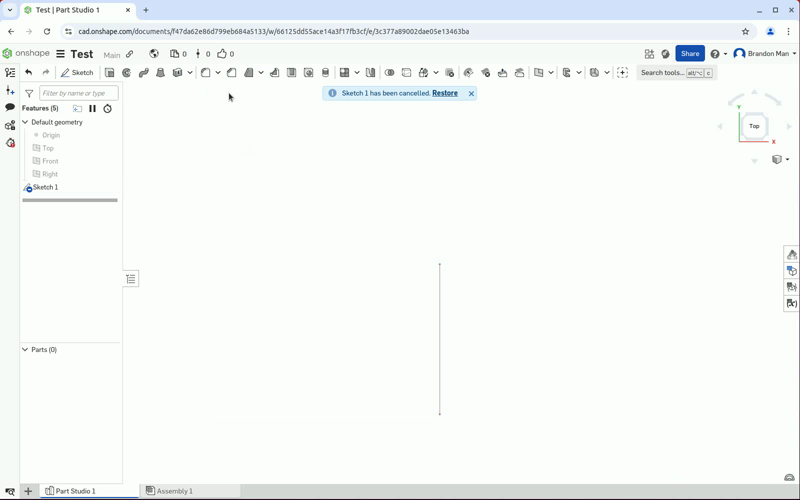
key(shift+h)
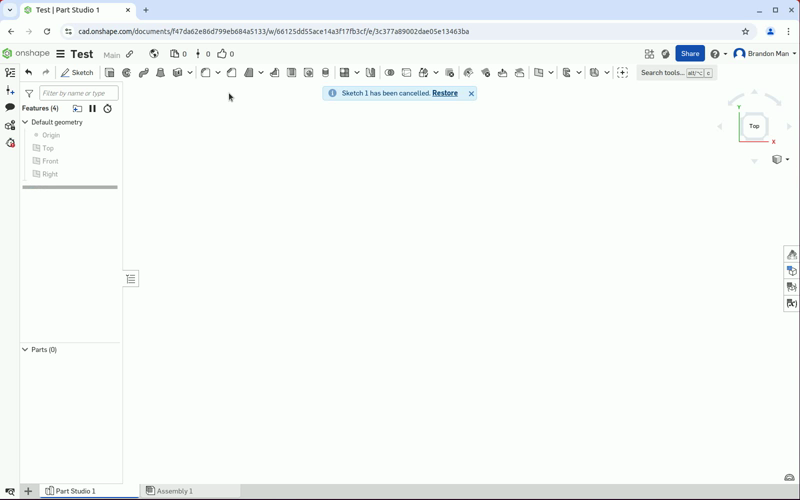
key(shift+s)
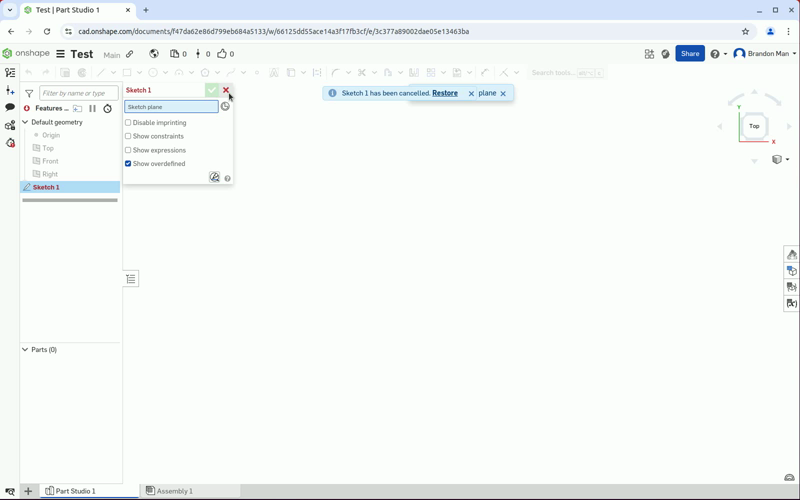
mouse_move(73, 150)
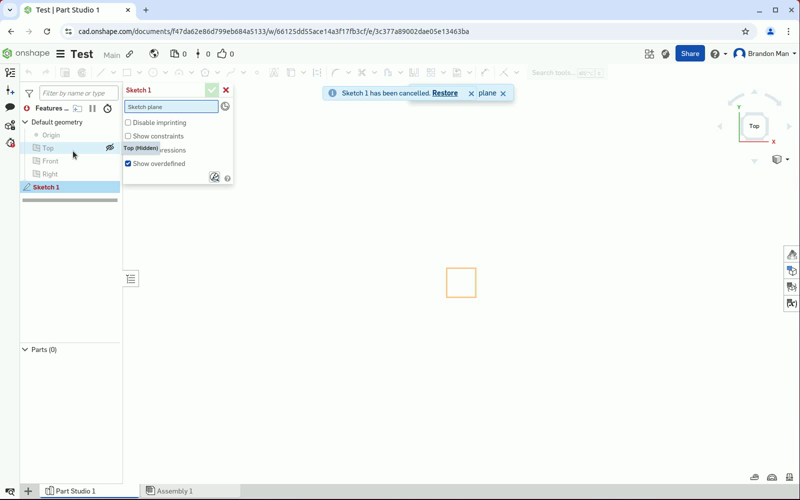
click(73, 150)
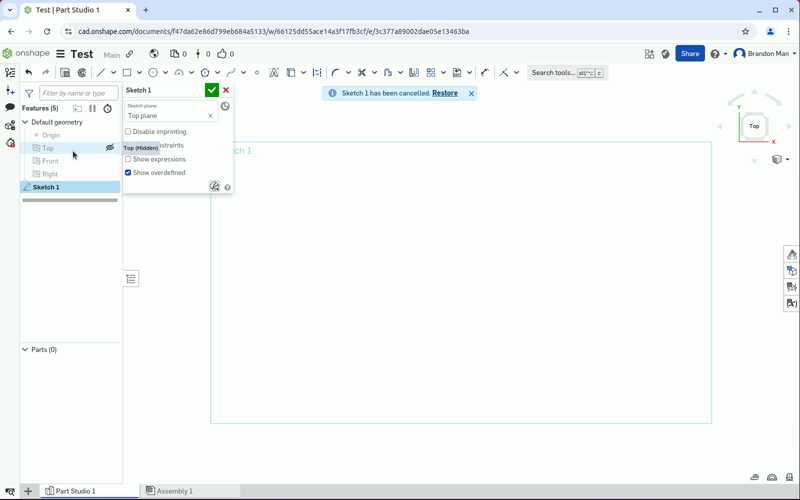
mouse_move(73, 352)
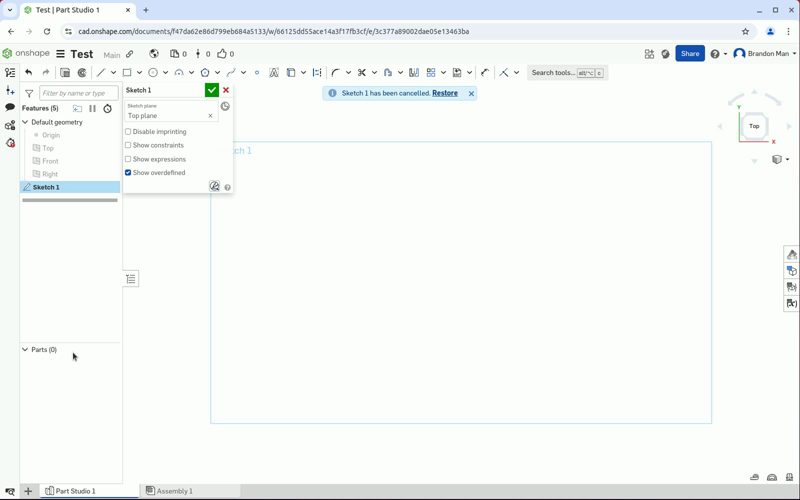
key(y)
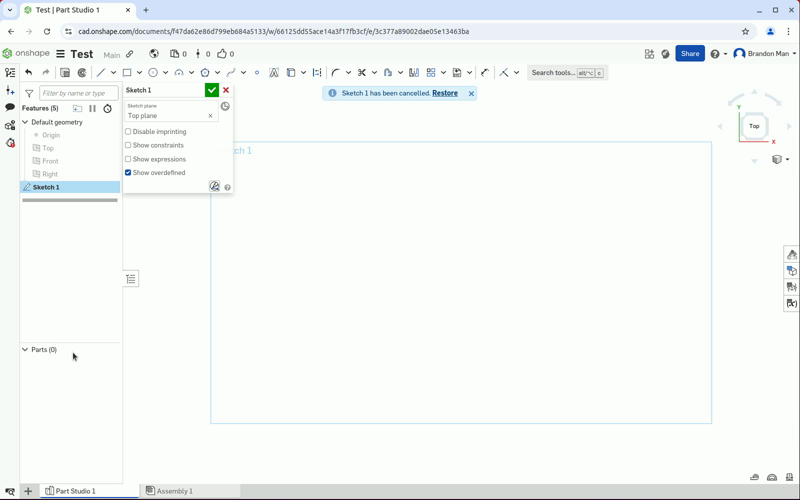
key(l)
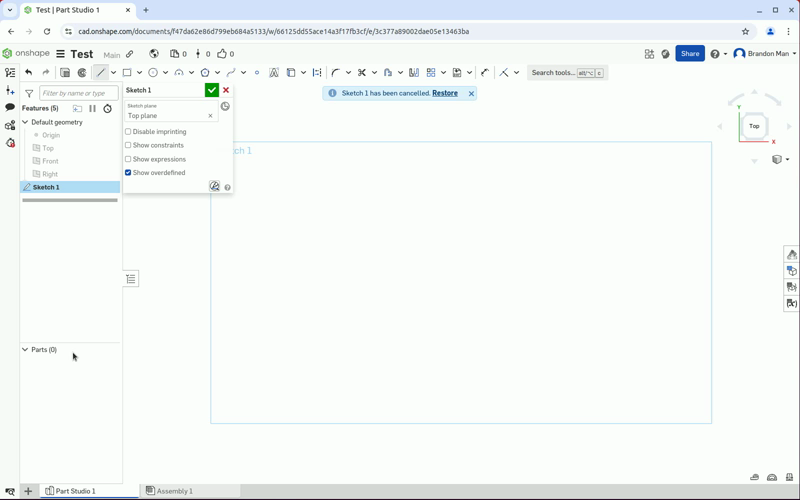
key_down(shift)
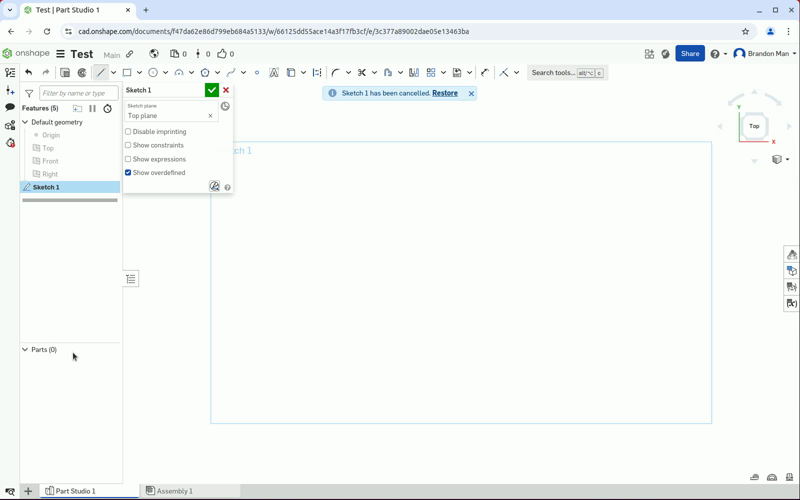
mouse_move(401, 335)
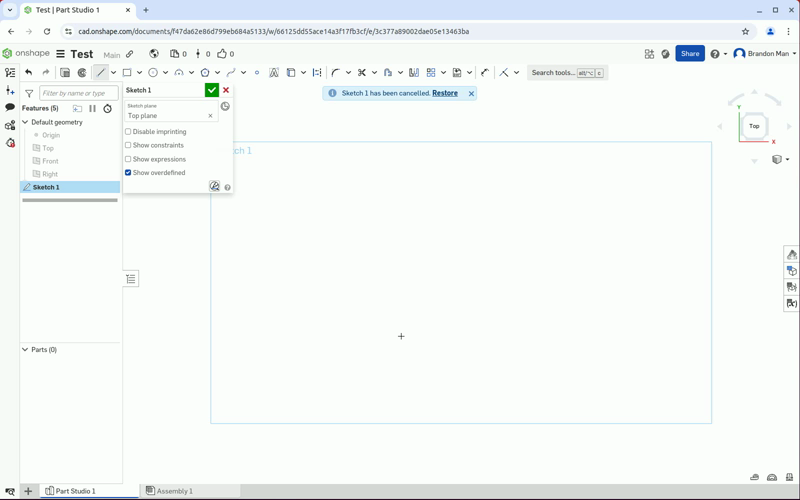
click(401, 335)
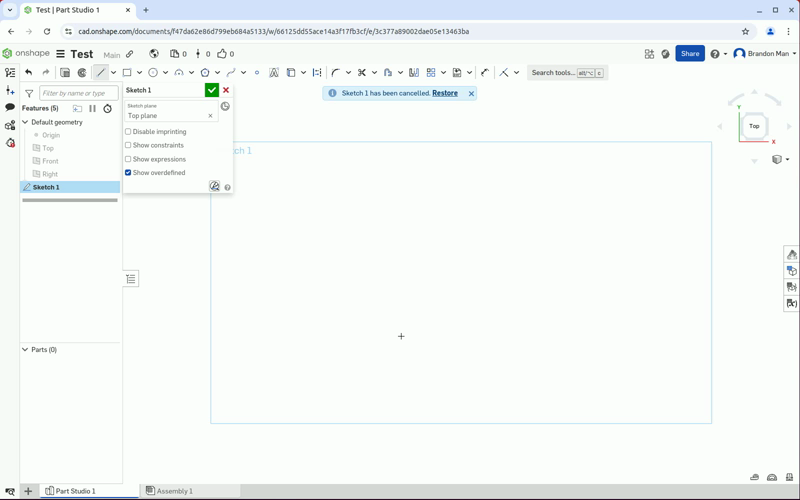
key_up(shift)
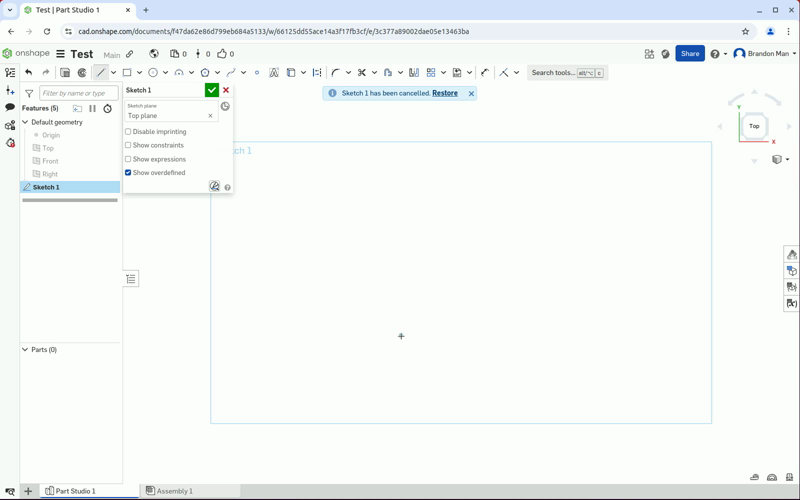
key_down(shift)
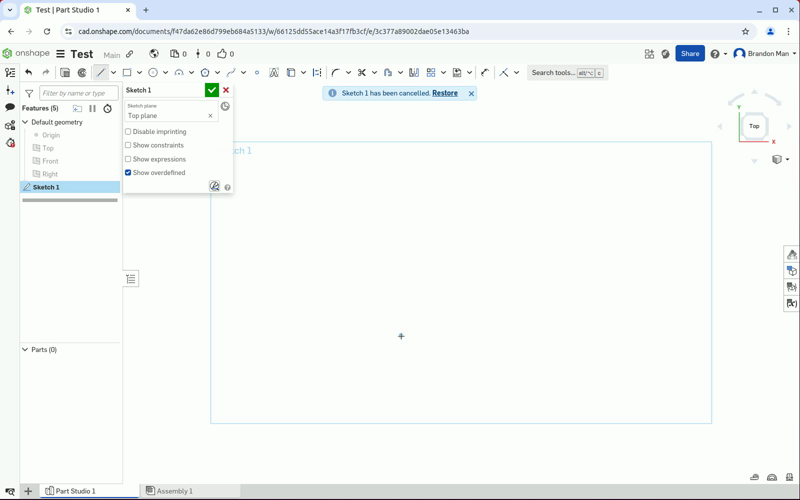
mouse_move(519, 335)
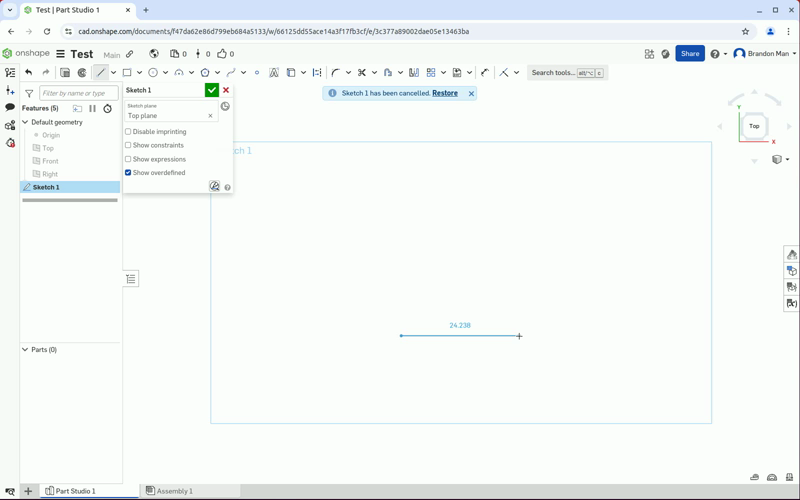
click(519, 335)
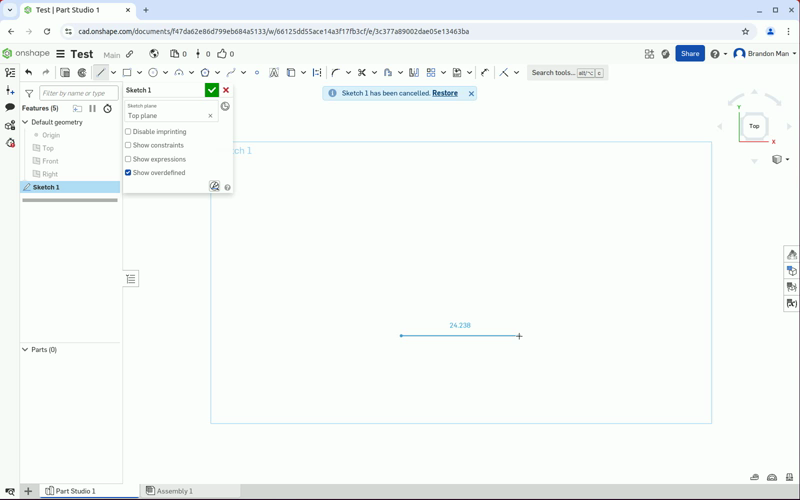
key_up(shift)
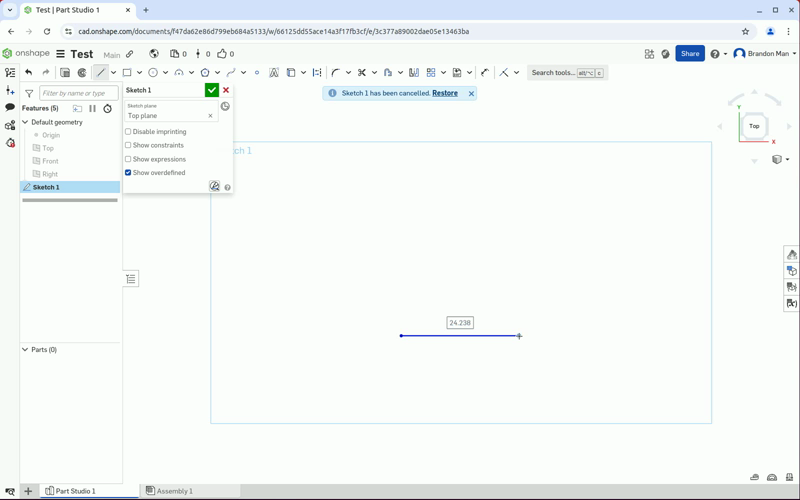
key_down(shift)
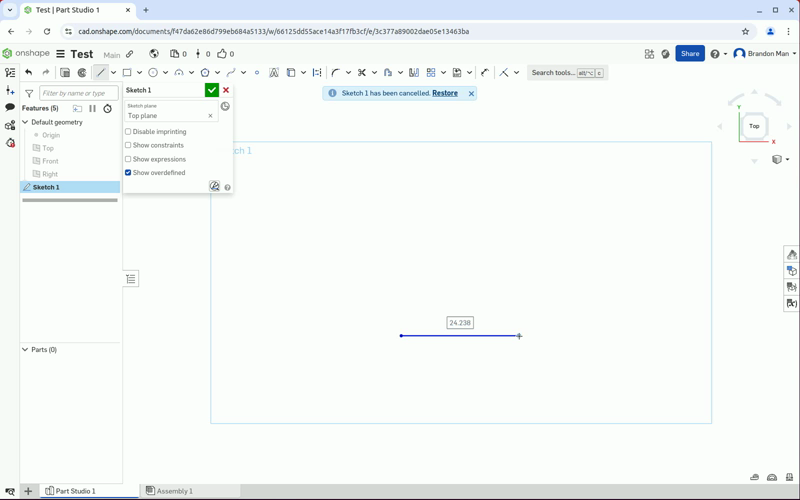
mouse_move(519, 229)
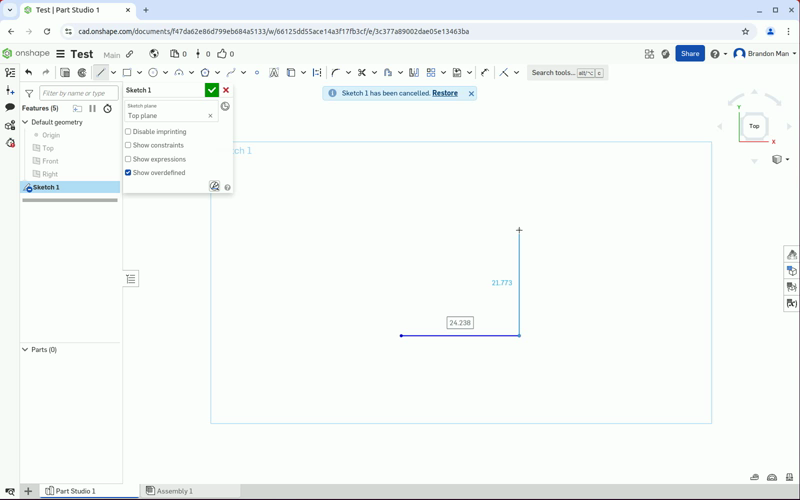
click(519, 229)
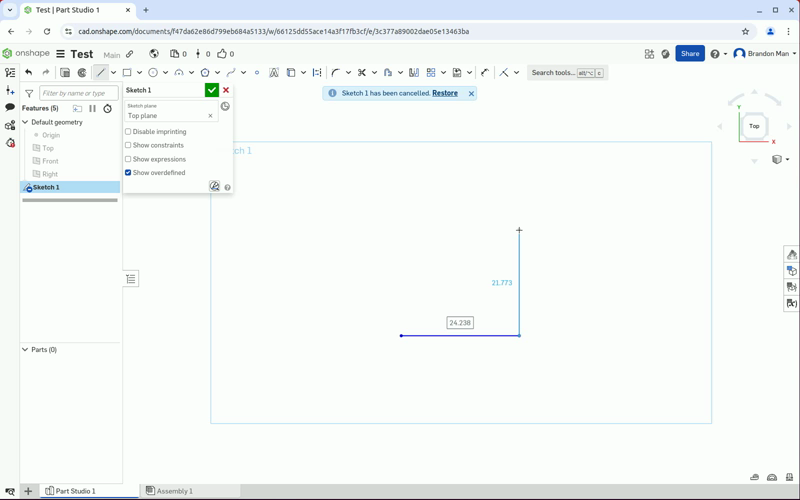
key_up(shift)
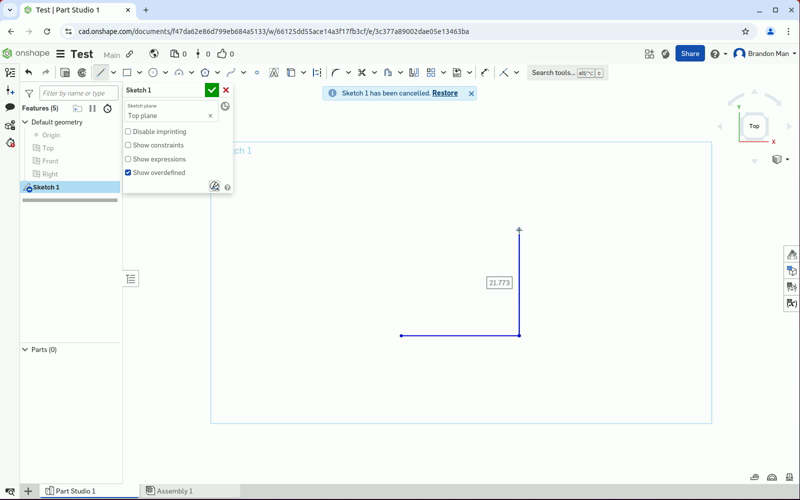
key_down(shift)
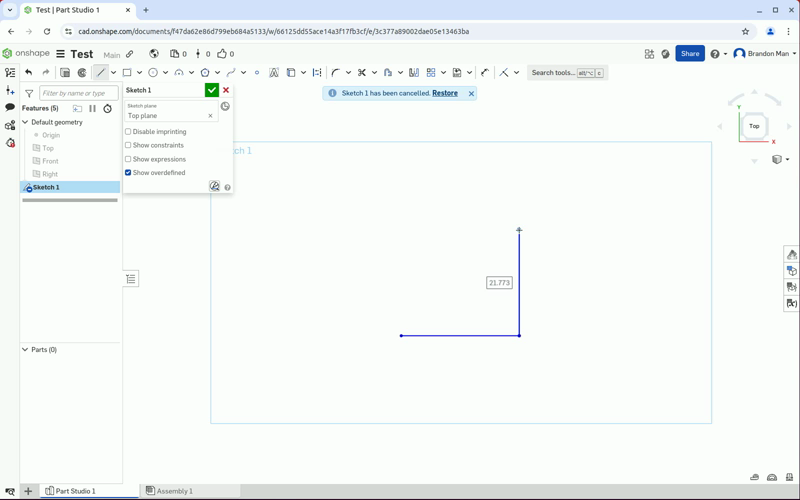
mouse_move(401, 229)
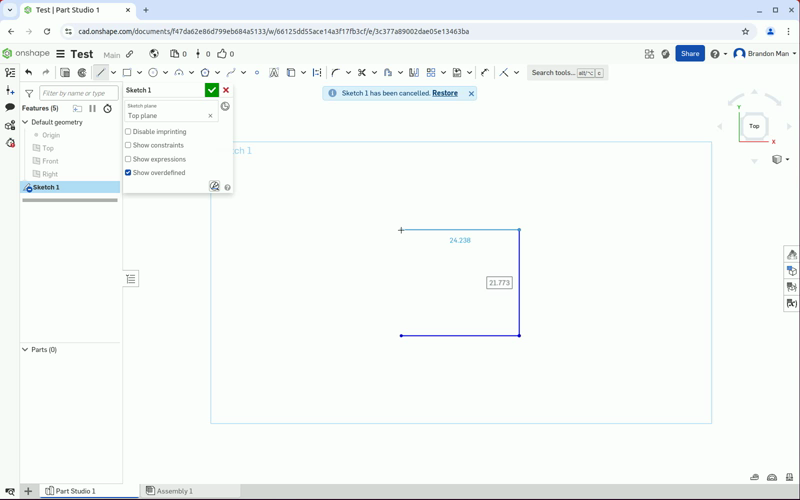
click(401, 229)
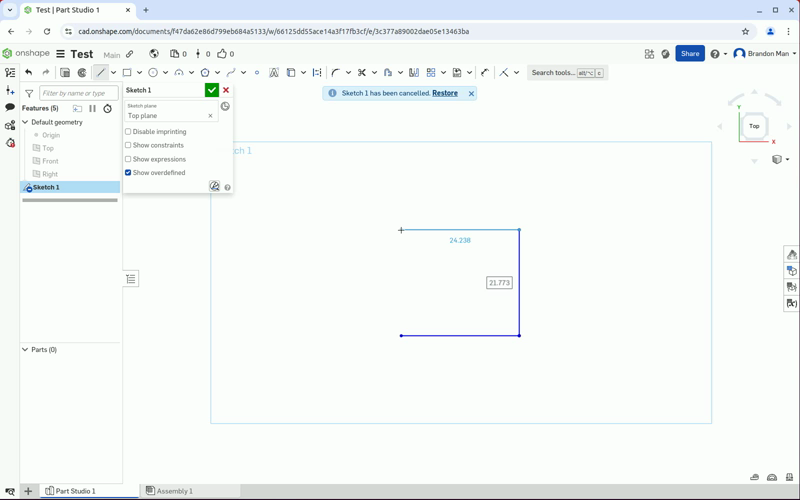
key_up(shift)
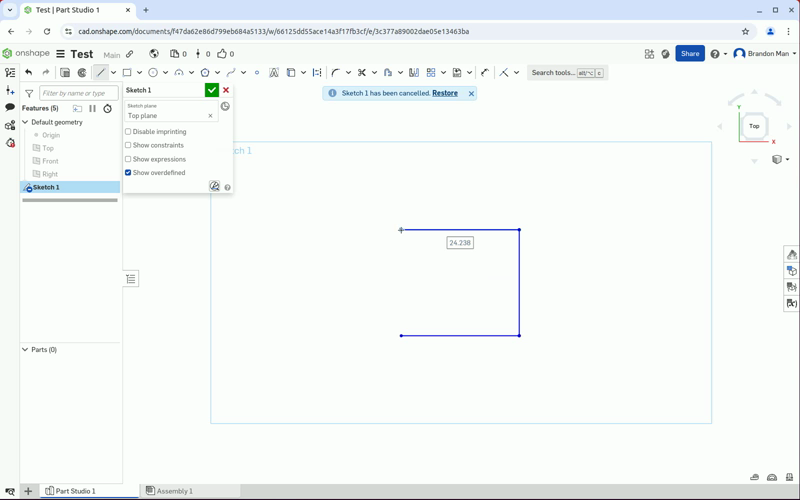
key(esc)
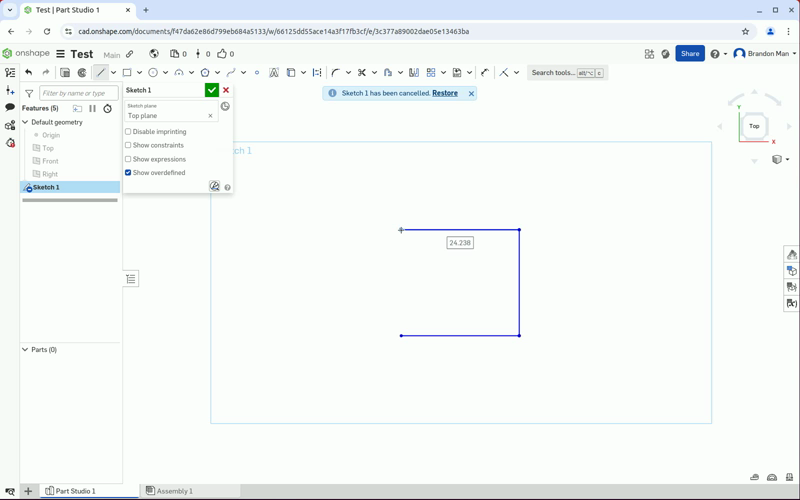
key(a)
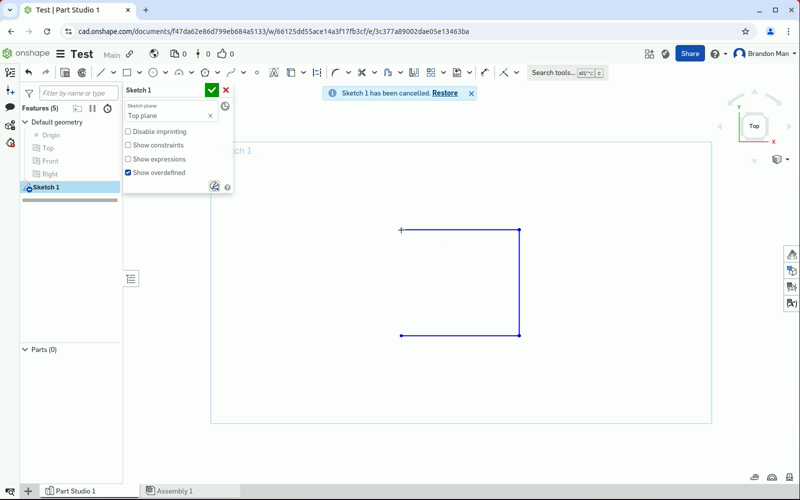
mouse_move(401, 229)
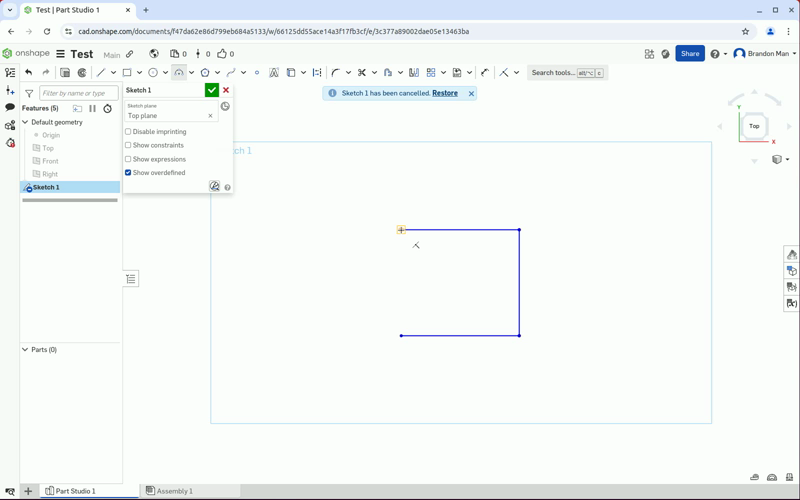
click(401, 229)
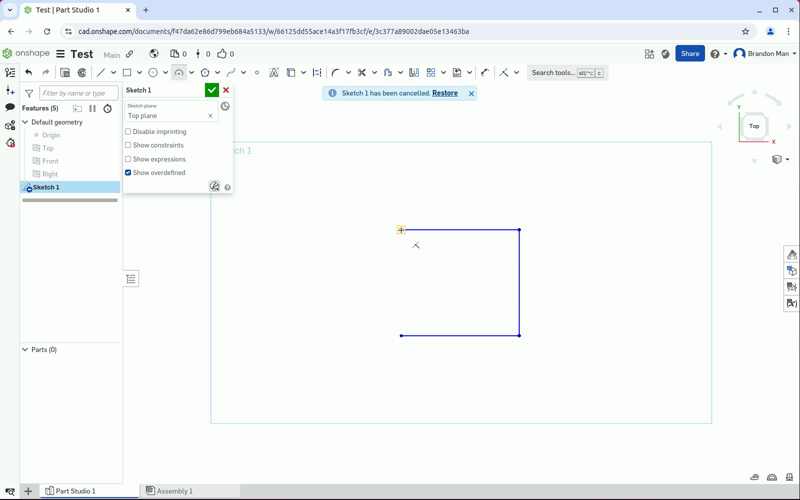
mouse_move(401, 335)
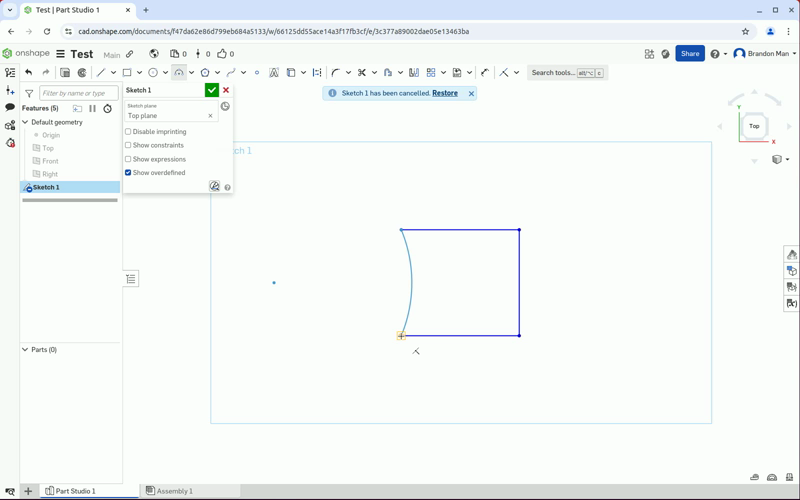
click(401, 335)
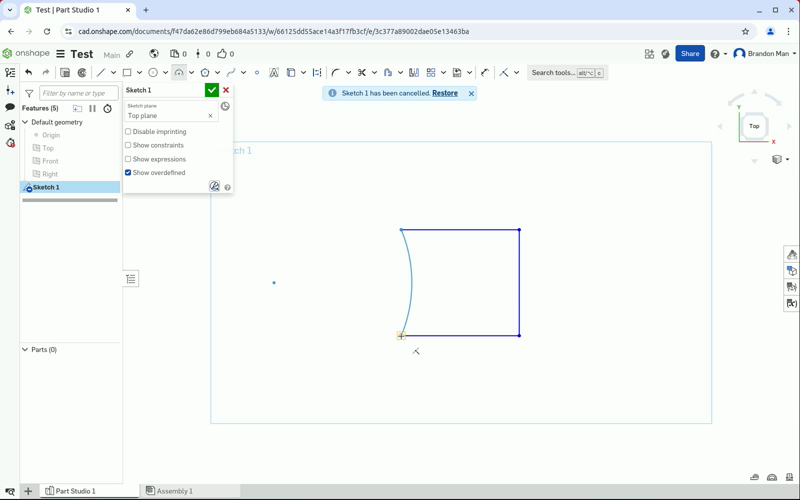
key_down(shift)
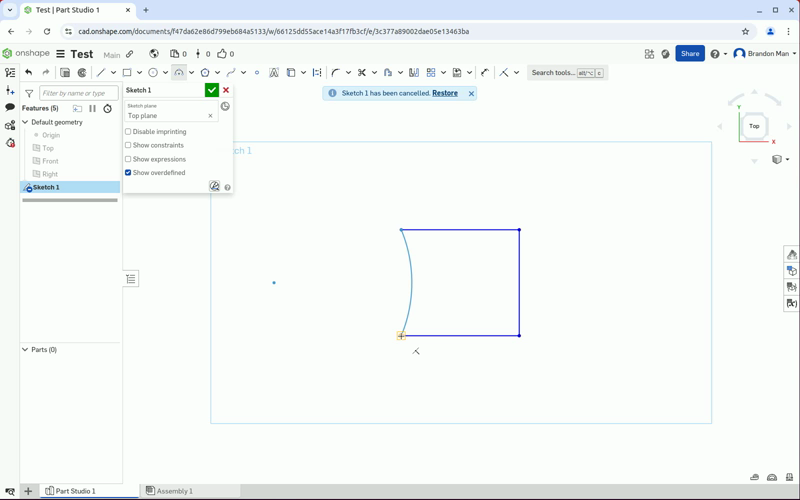
mouse_move(453, 282)
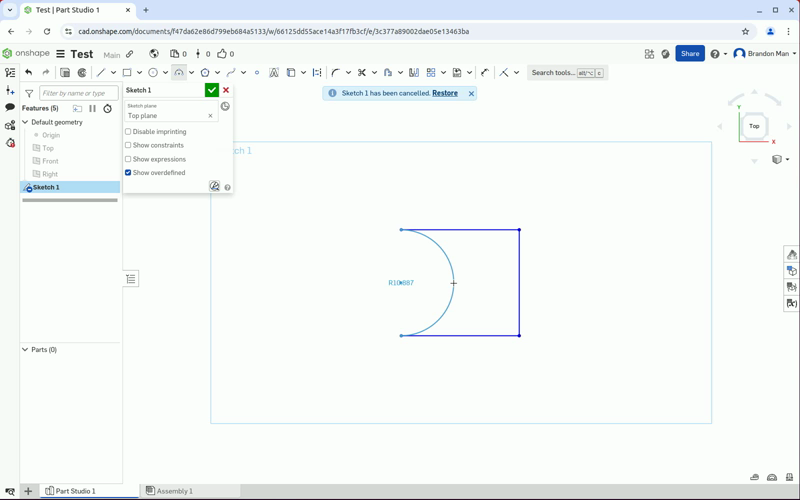
click(453, 282)
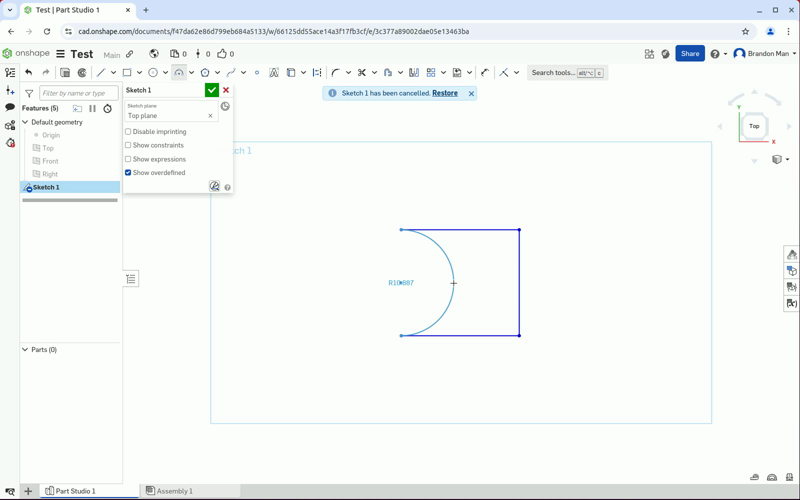
key_up(shift)
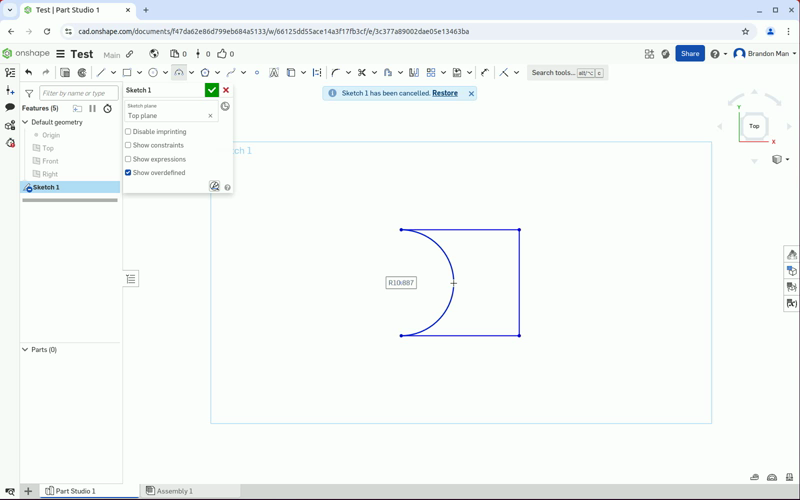
key(esc)
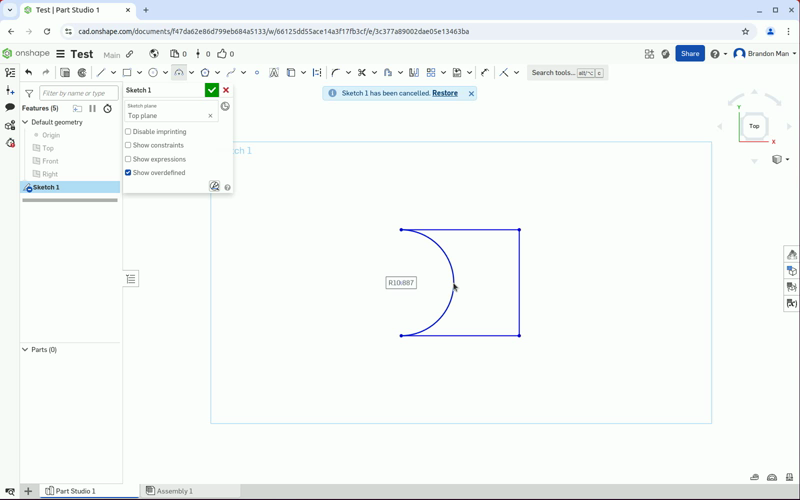
mouse_move(489, 268)
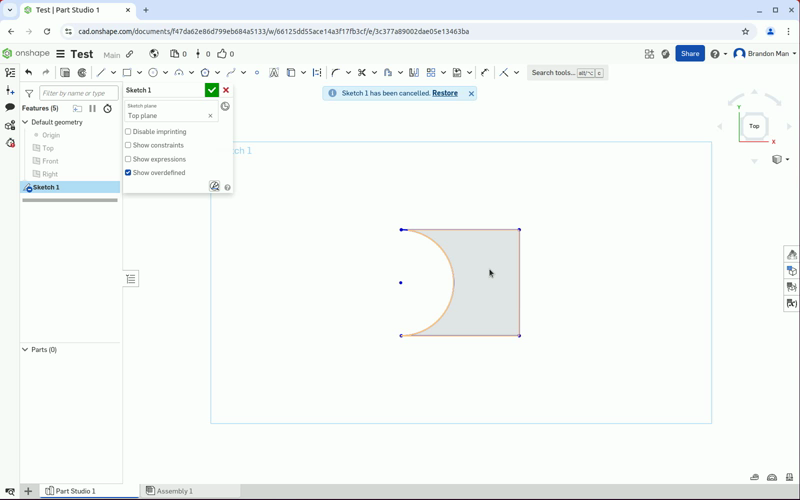
scroll(6)
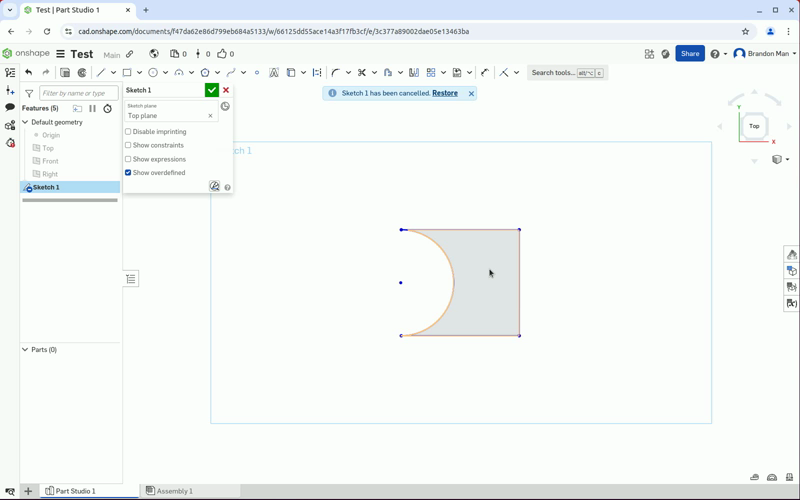
scroll(6)
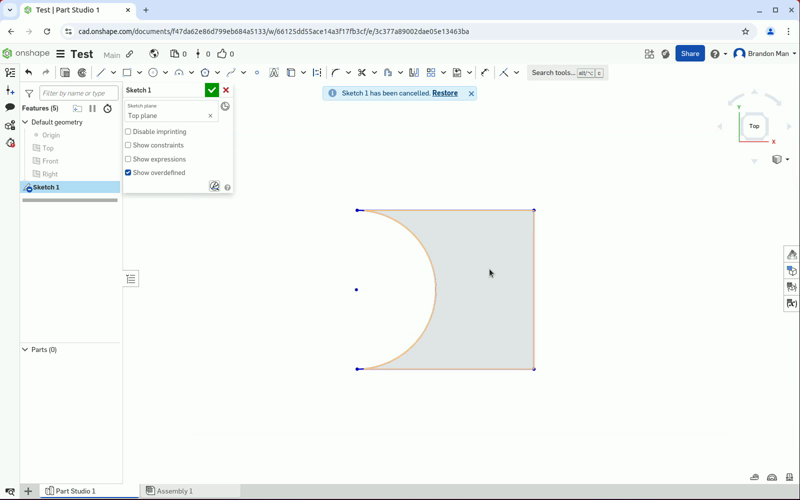
scroll(6)
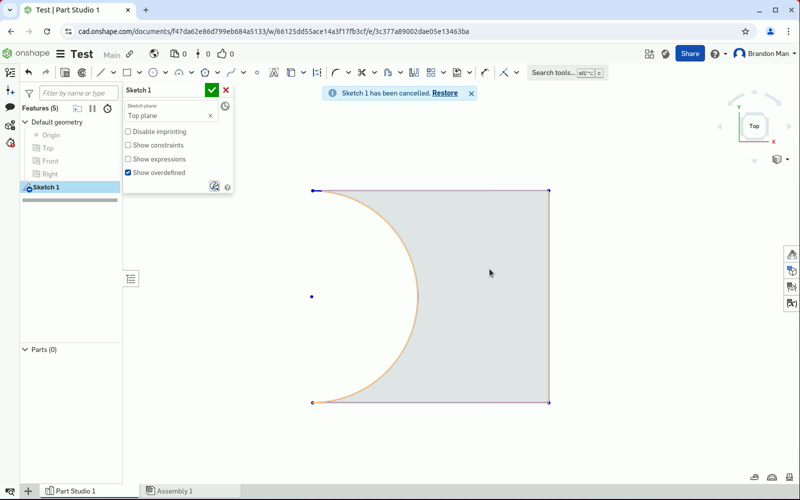
scroll(6)
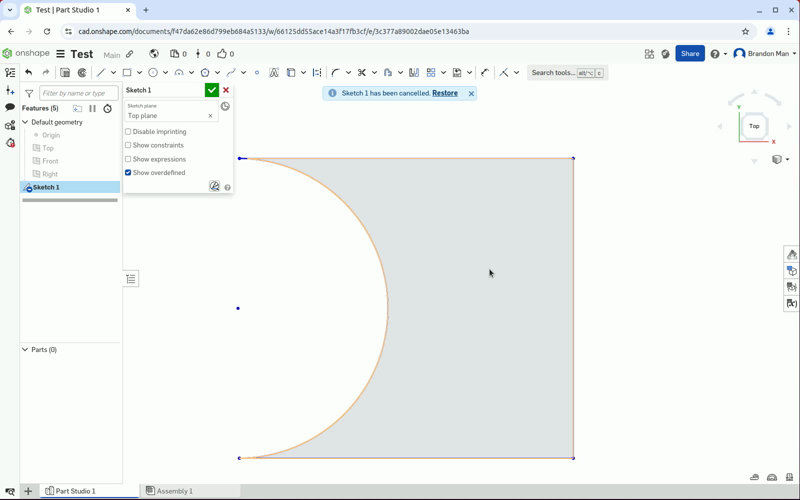
scroll(6)
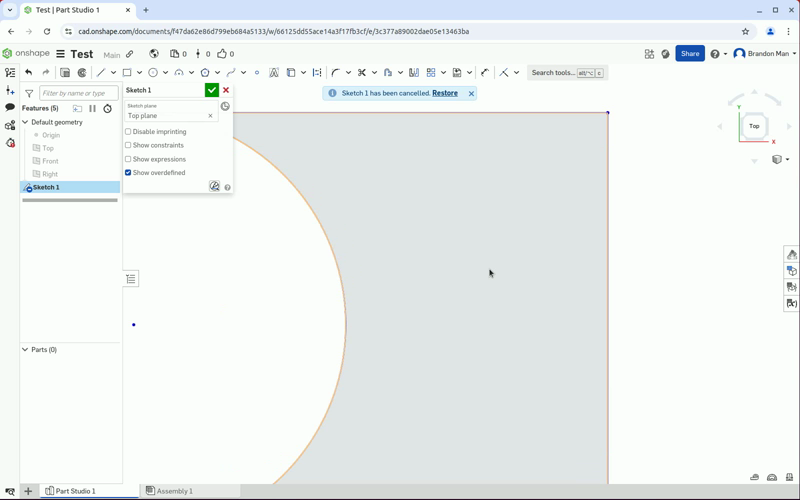
scroll(6)
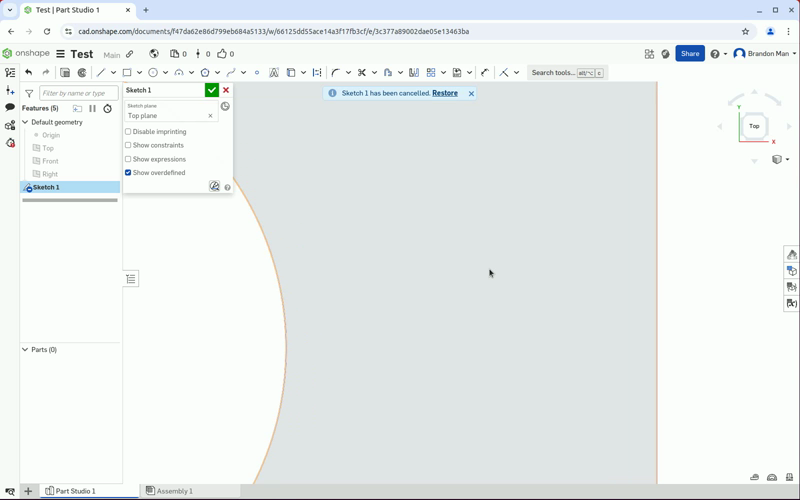
scroll(6)
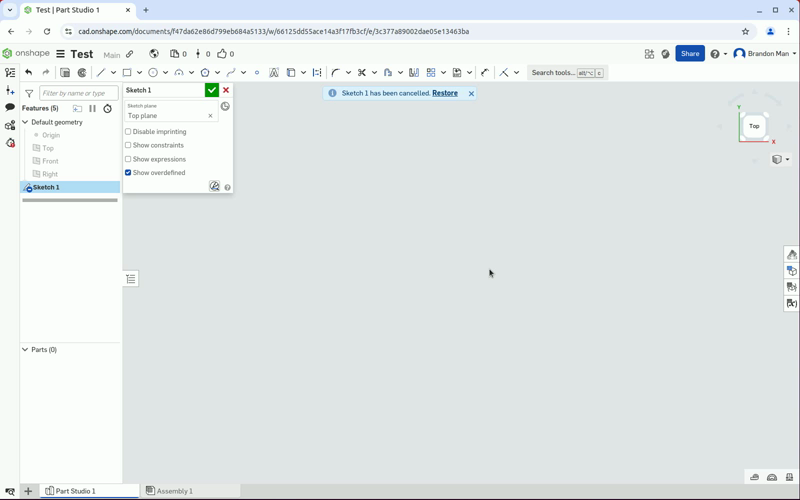
click(489, 268)
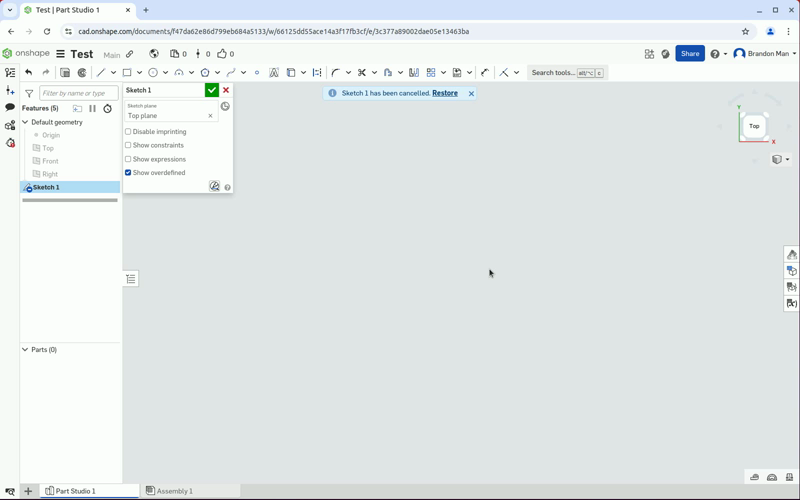
scroll(-6)
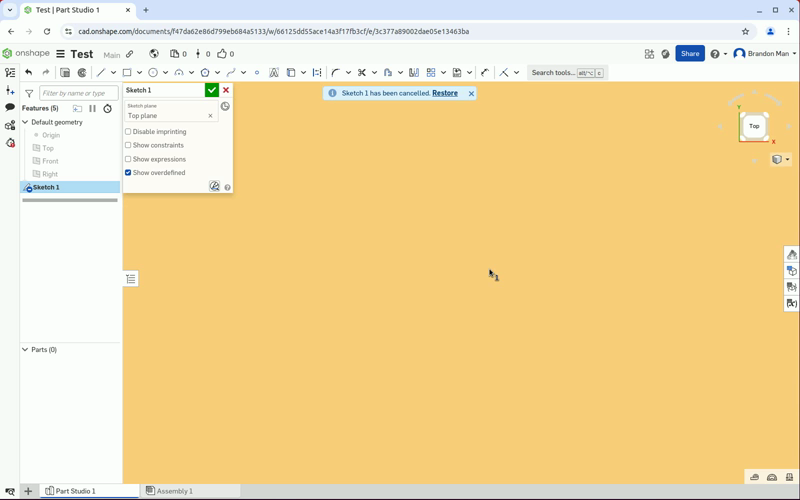
scroll(-6)
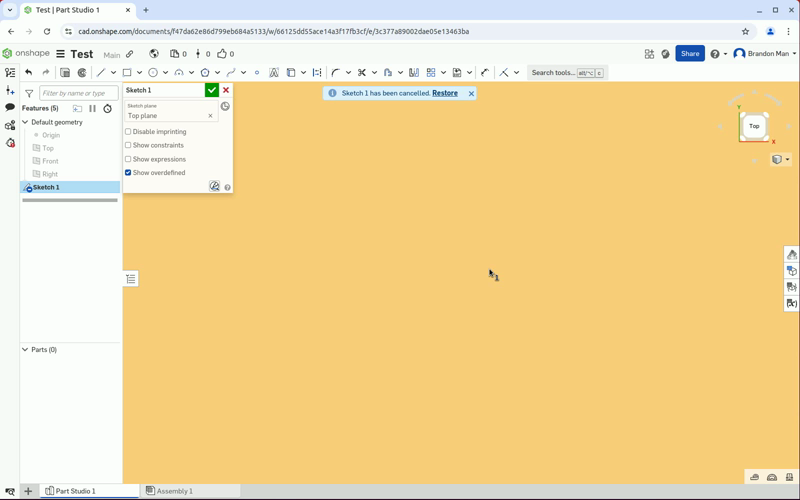
scroll(-6)
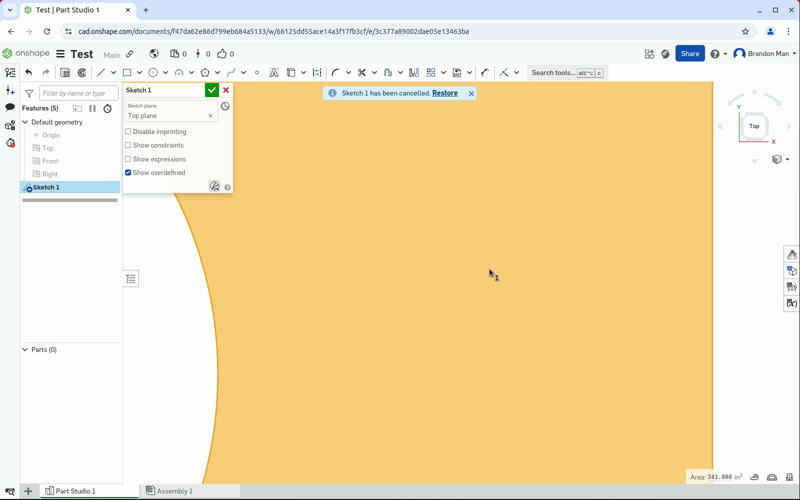
scroll(-6)
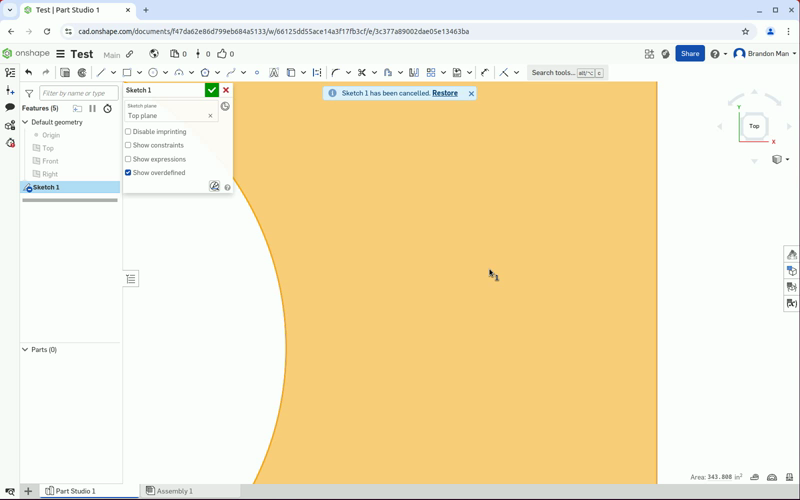
scroll(-6)
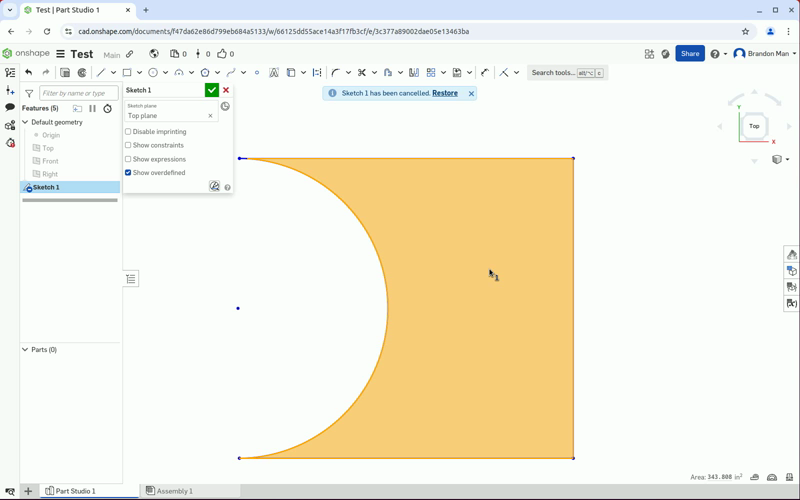
scroll(-6)
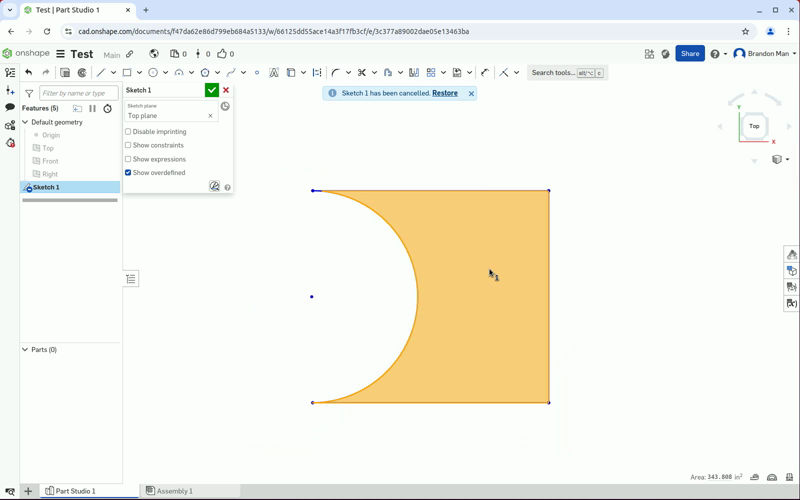
scroll(-6)
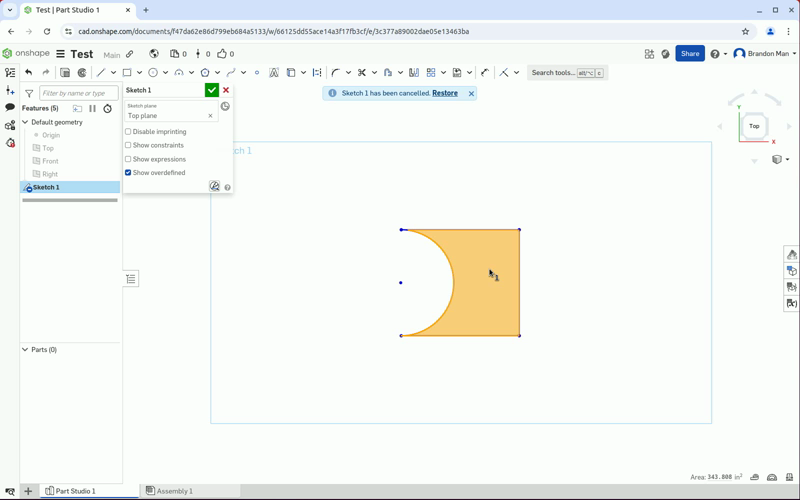
mouse_move(73, 352)
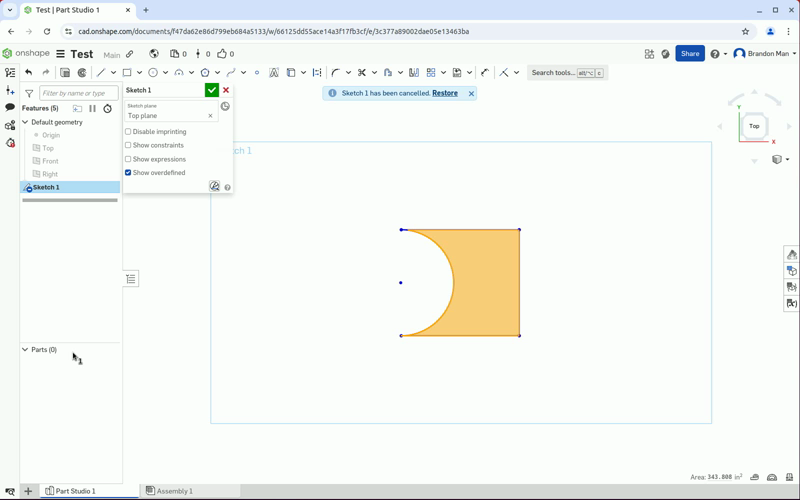
key(shift+y)
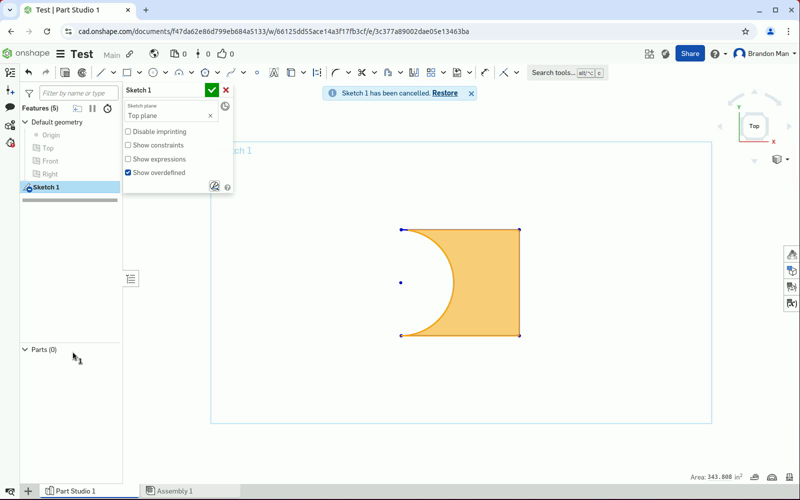
key(shift+e)
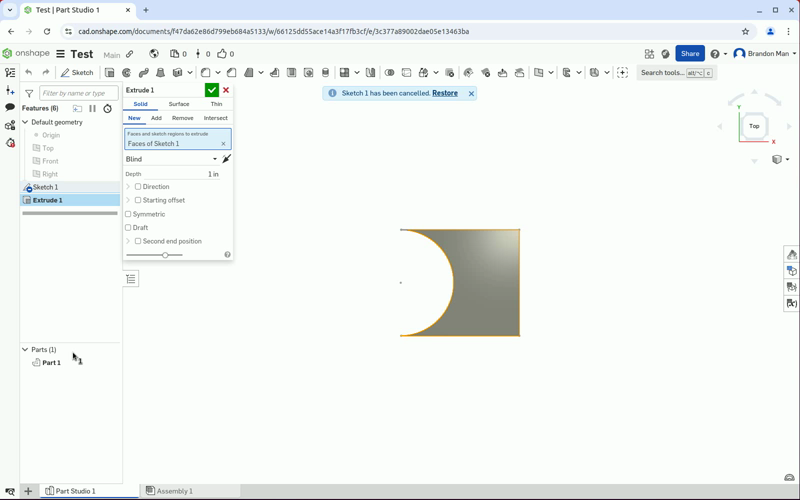
mouse_move(143, 106)
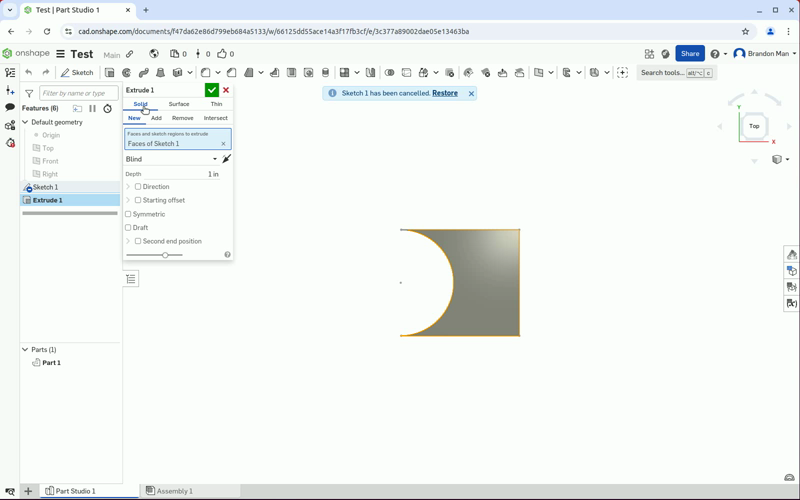
click(143, 106)
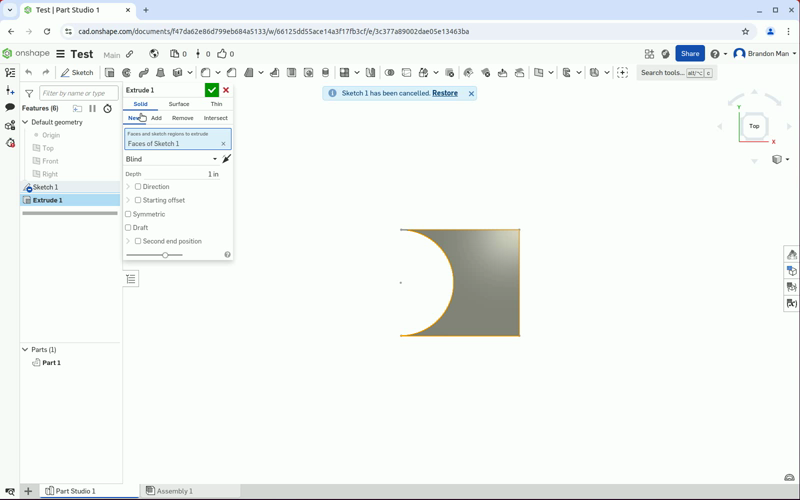
mouse_move(137, 120)
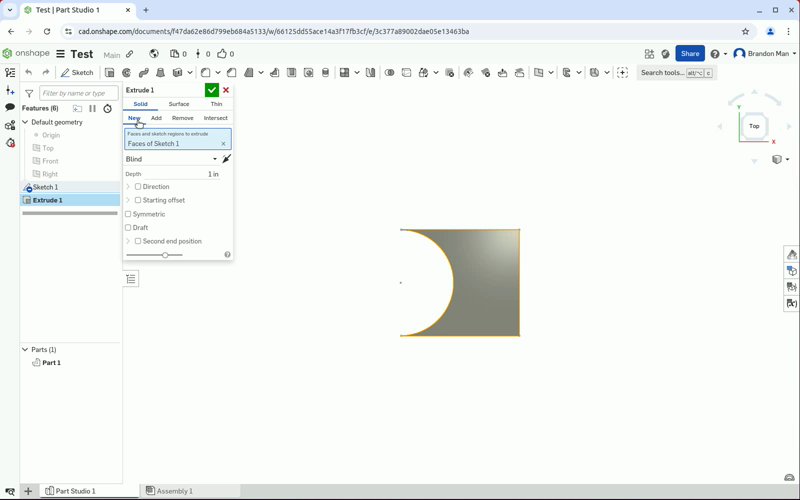
click(137, 120)
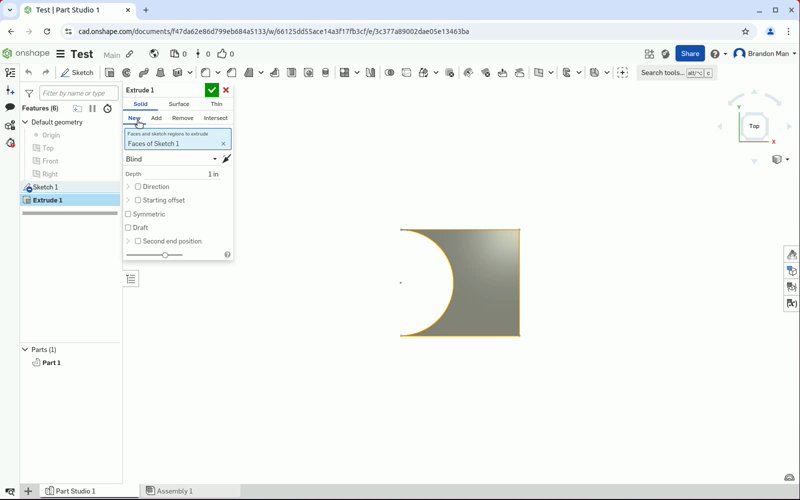
key(tab, 4)
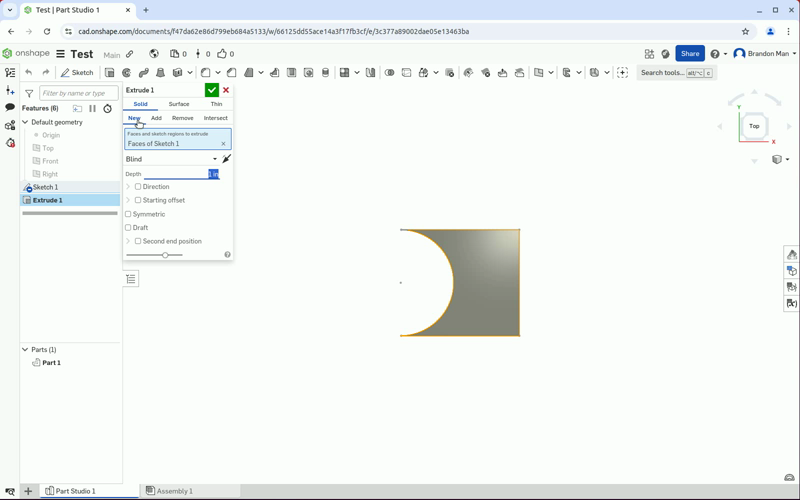
text(6.018)
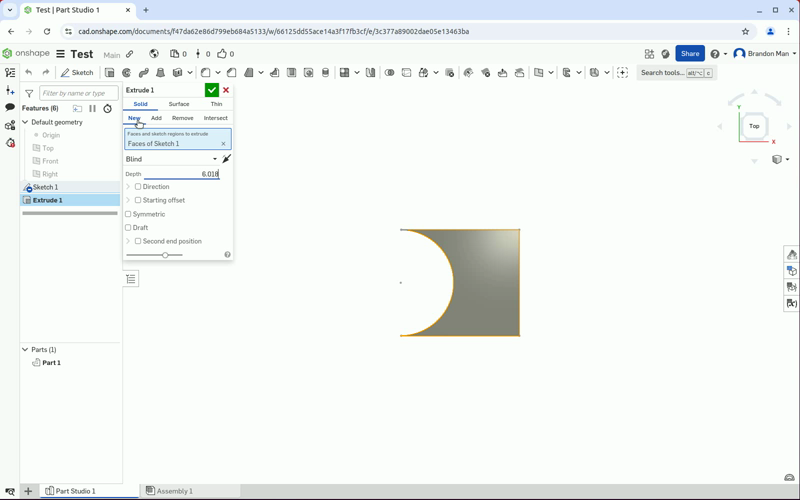
key(enter)
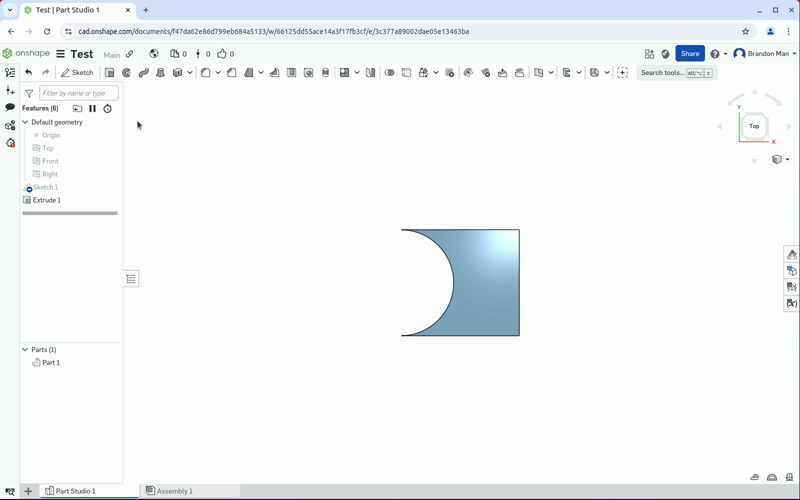
key(shift+h)
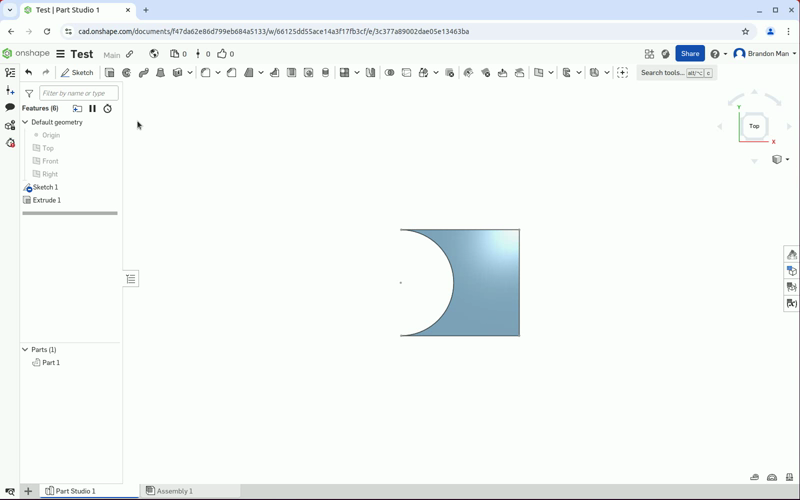
key(shift+h)
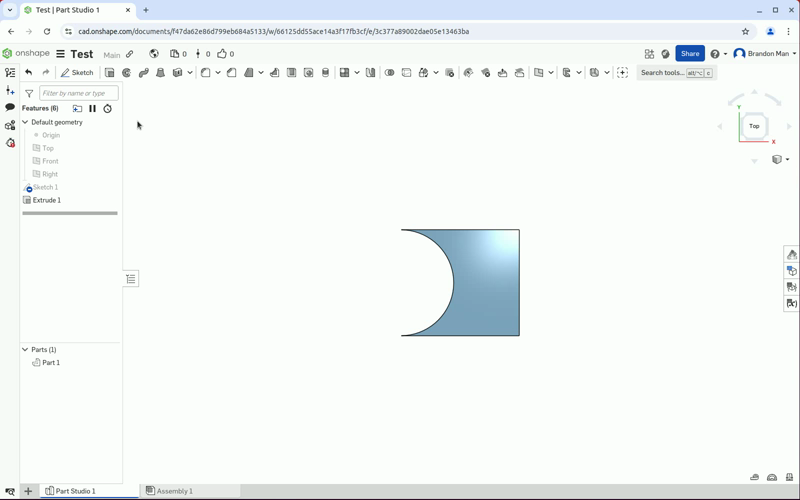
mouse_move(73, 189)
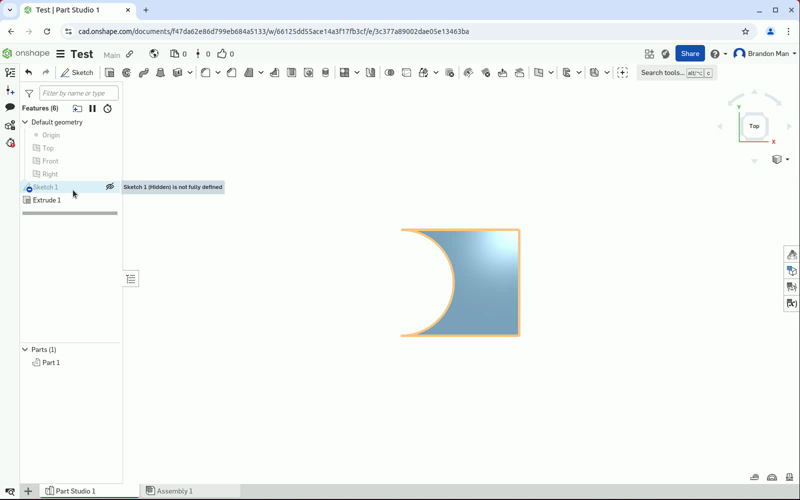
click(73, 189)
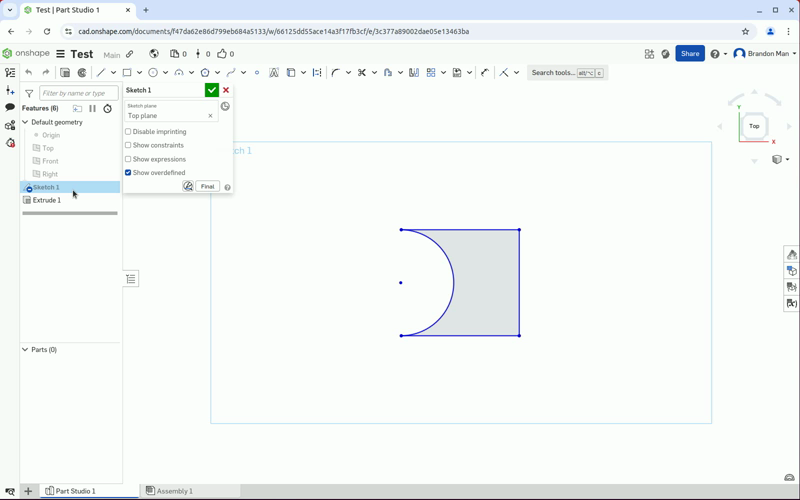
mouse_move(229, 92)
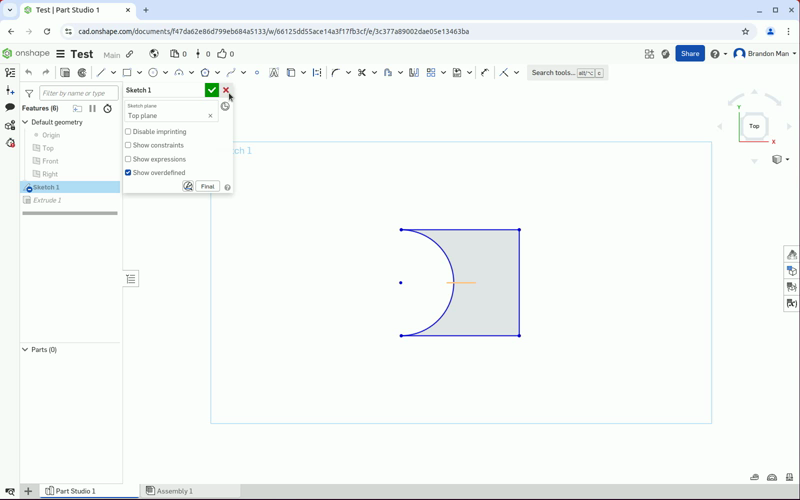
click(229, 92)
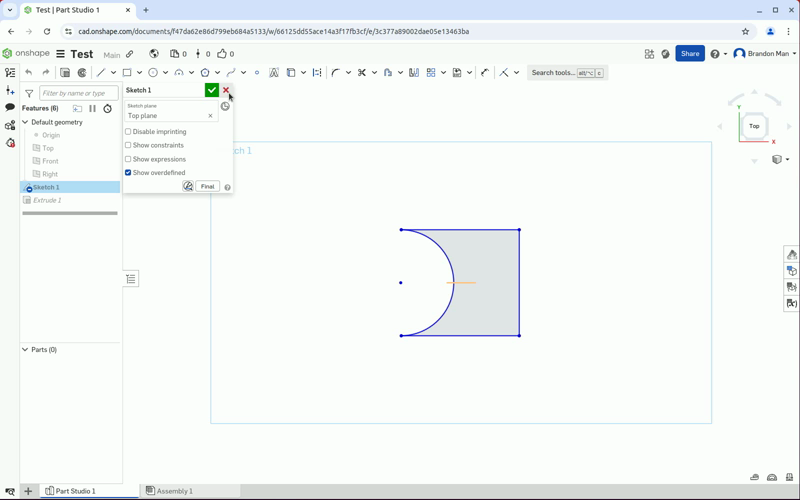
key(shift+s)
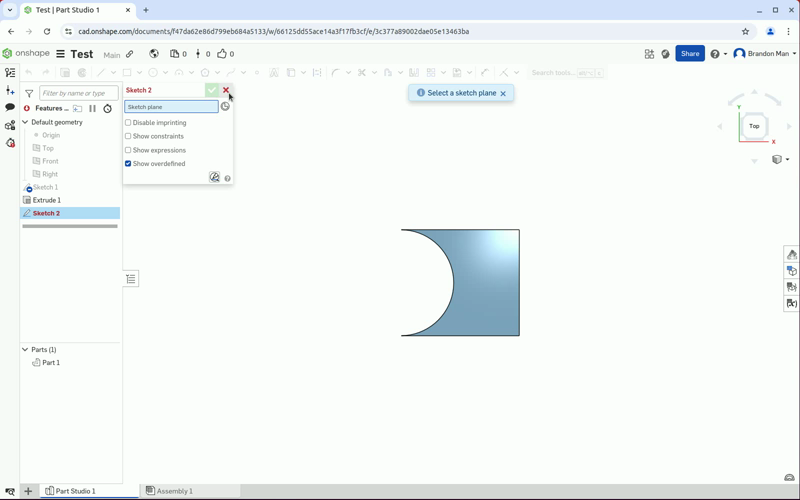
mouse_move(73, 150)
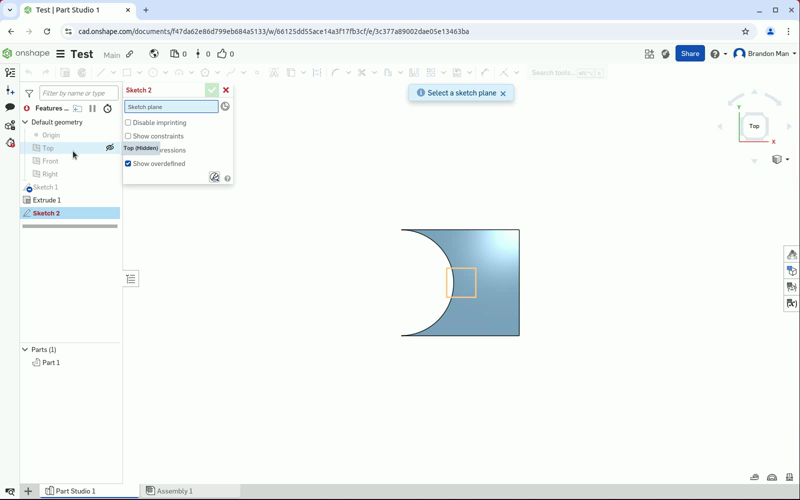
click(73, 150)
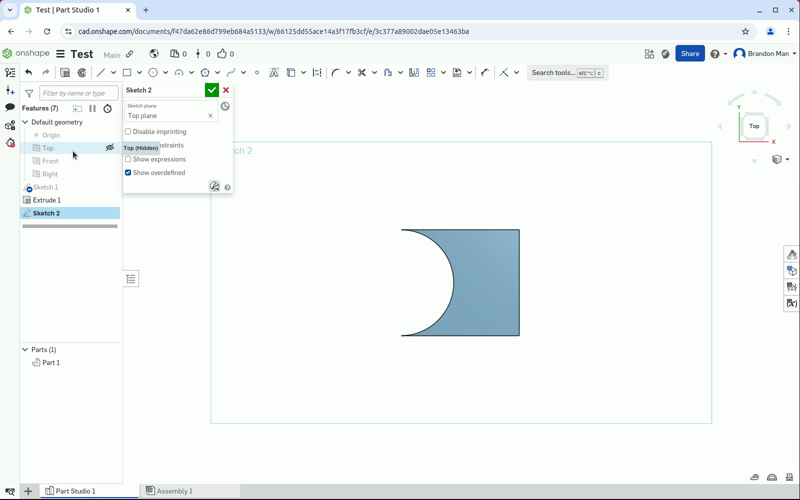
mouse_move(73, 352)
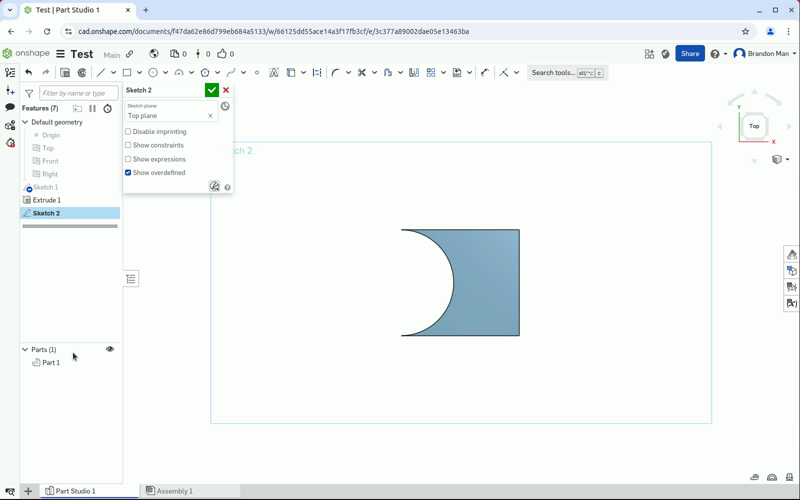
key(y)
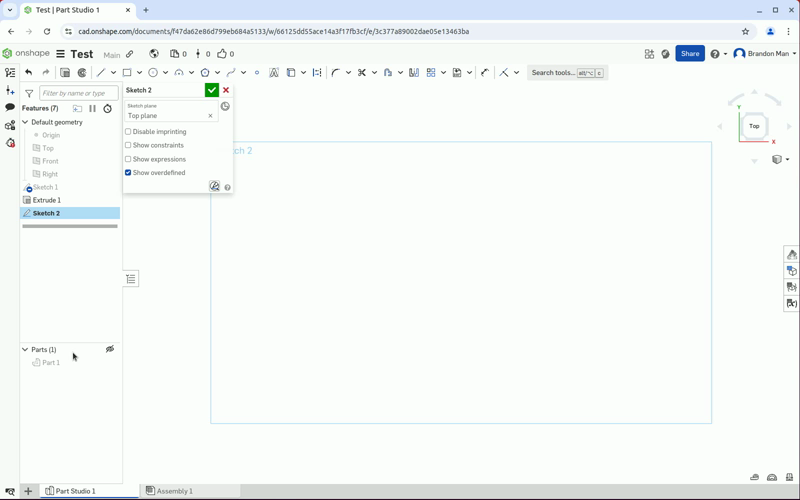
key(l)
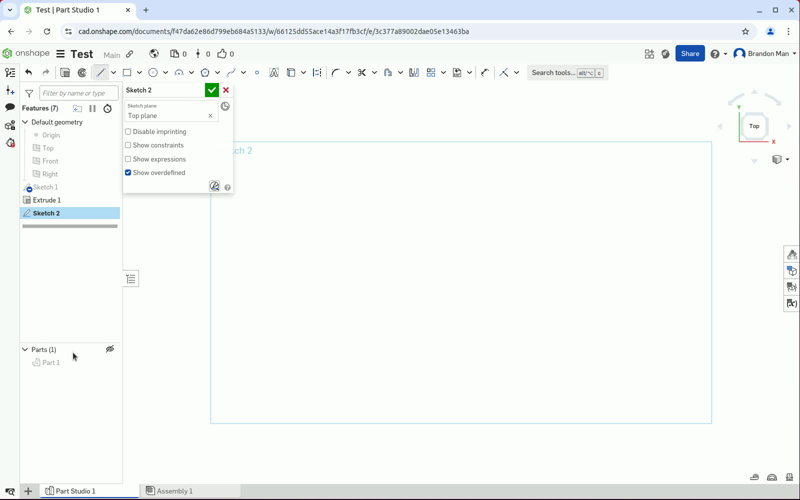
key_down(shift)
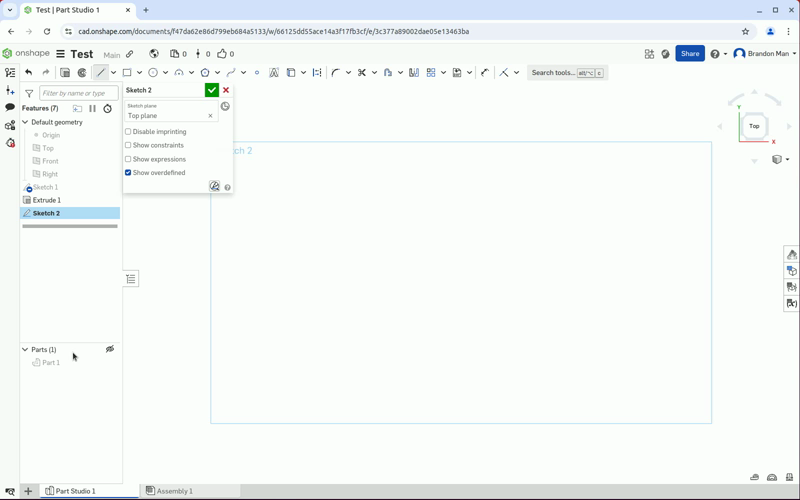
mouse_move(401, 335)
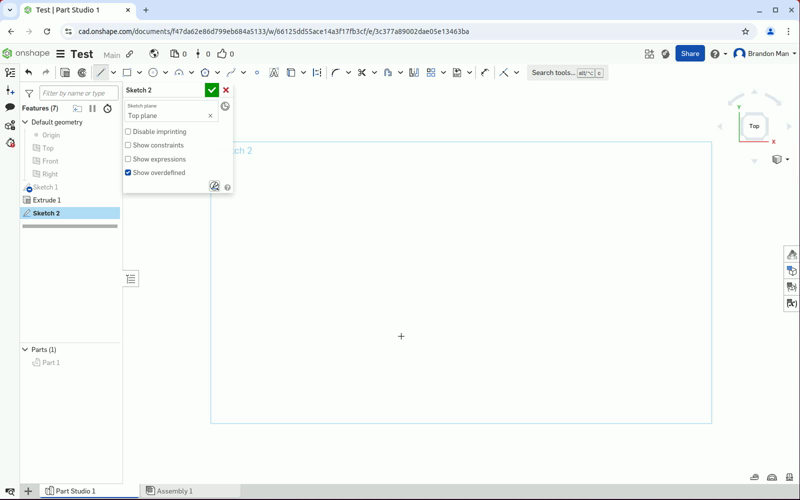
click(401, 335)
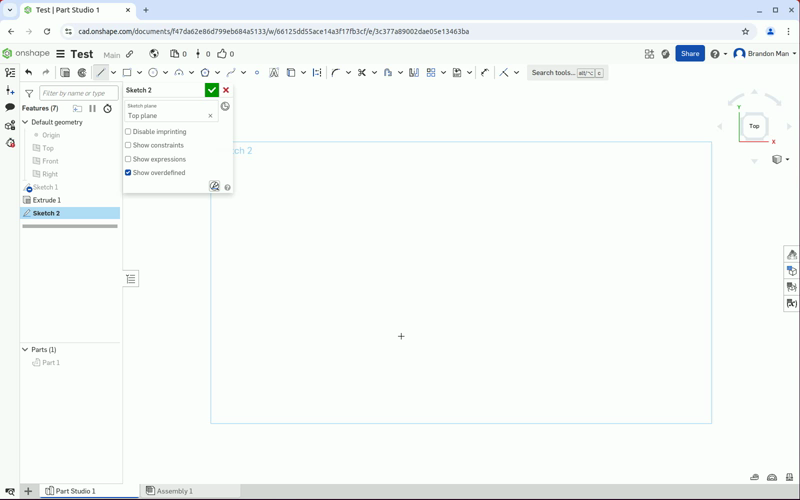
key_up(shift)
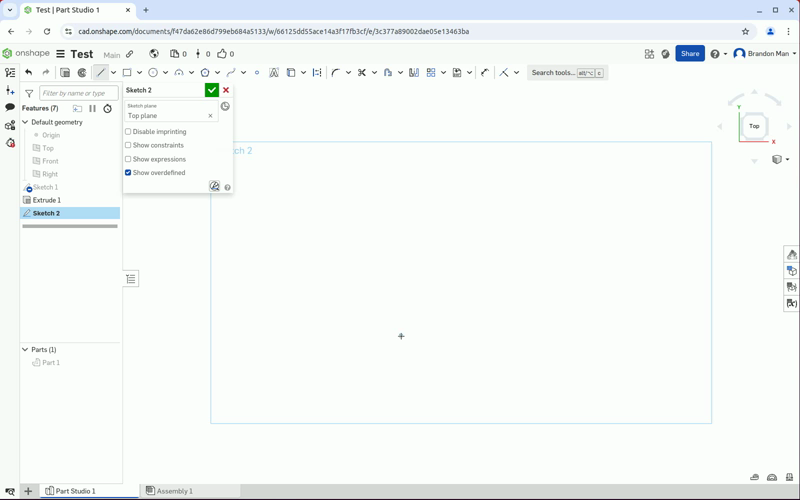
key_down(shift)
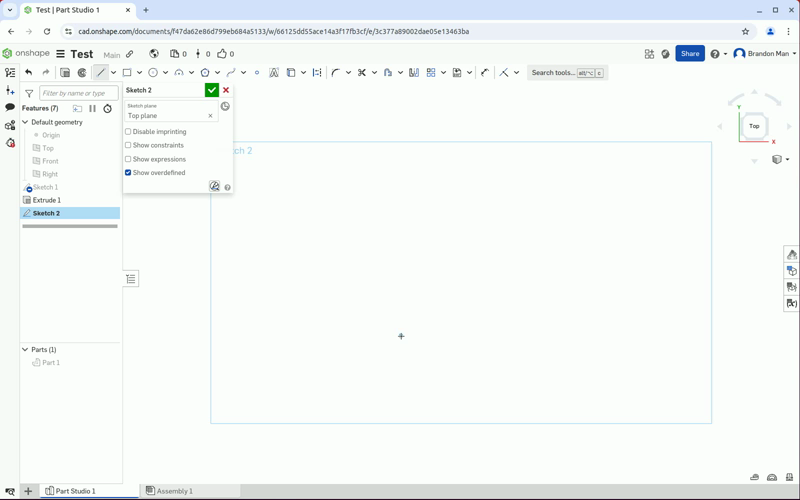
mouse_move(401, 228)
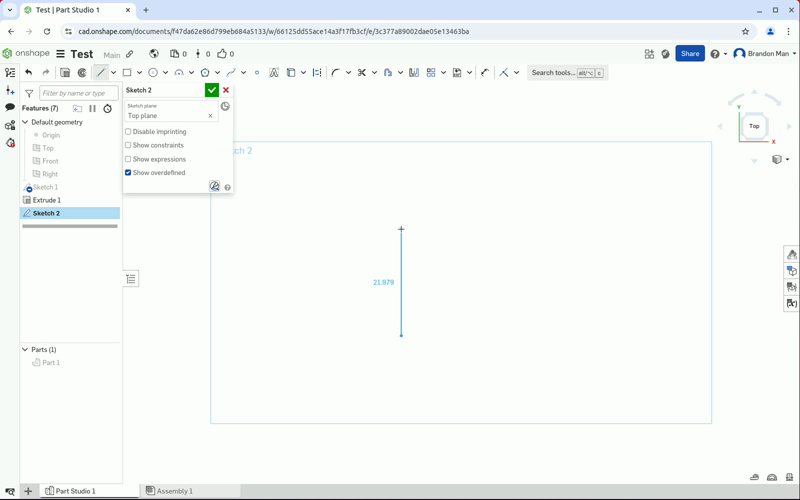
click(401, 228)
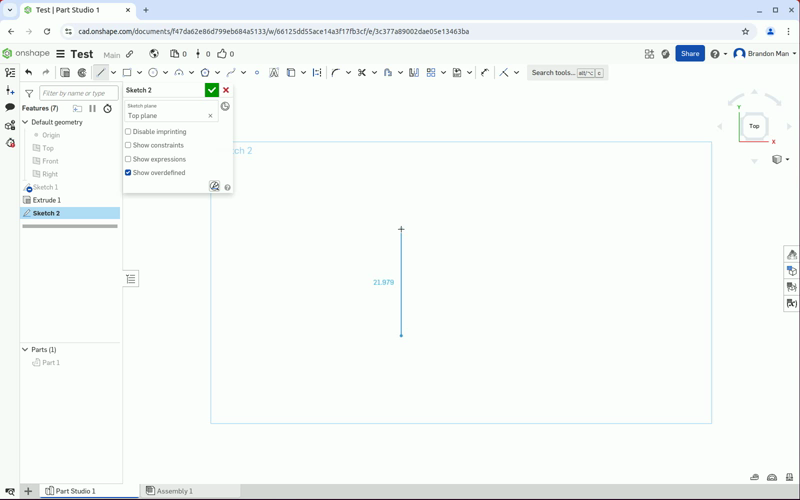
key_up(shift)
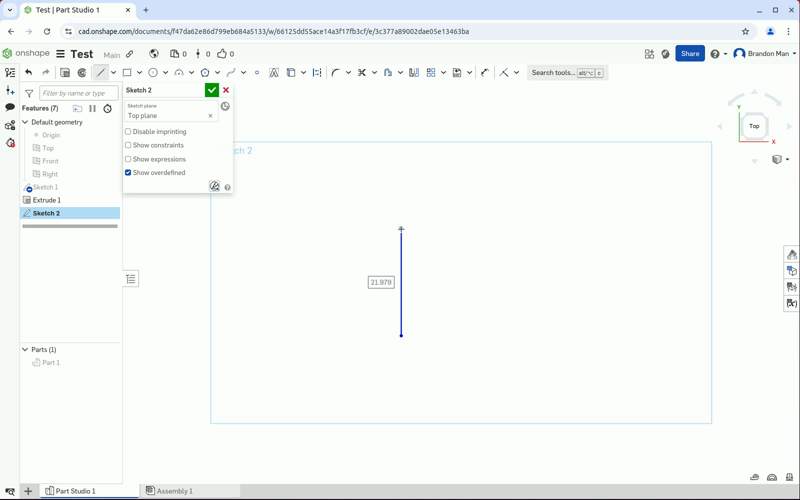
key(esc)
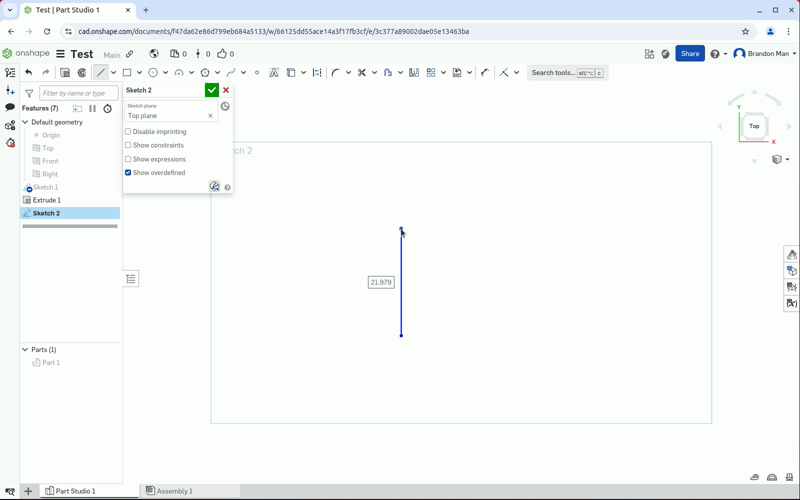
key(a)
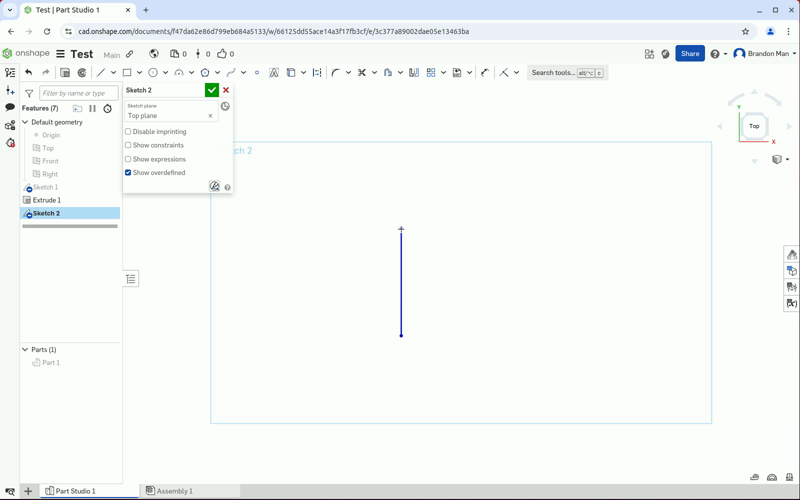
mouse_move(401, 228)
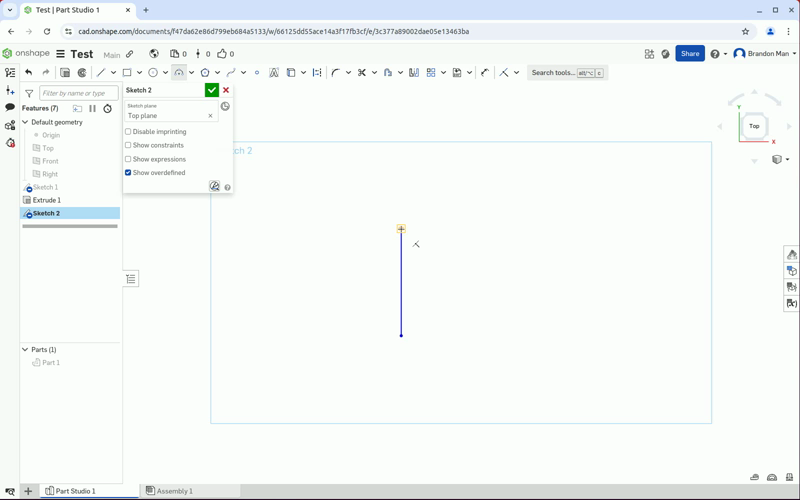
click(401, 228)
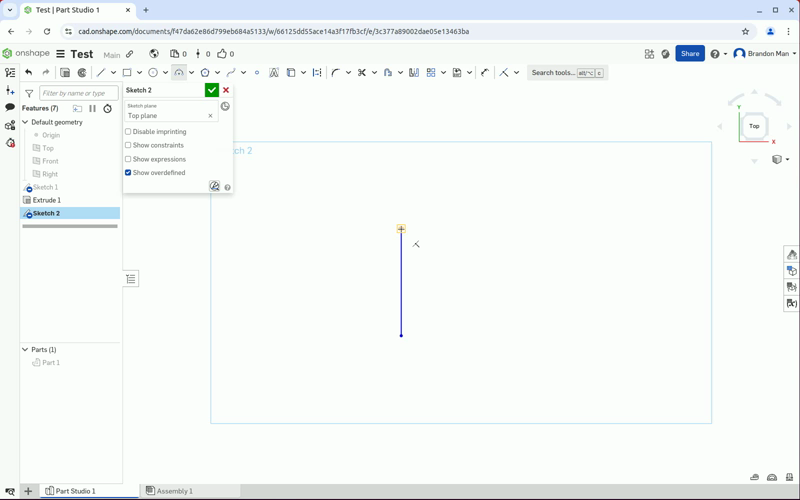
mouse_move(401, 335)
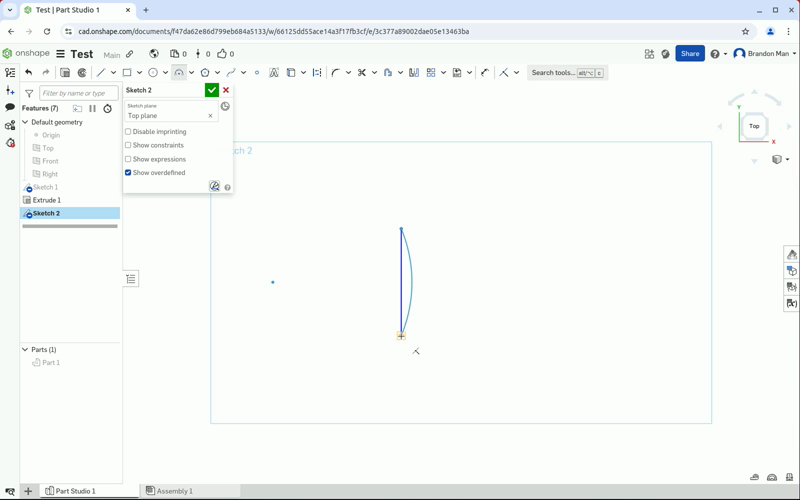
click(401, 335)
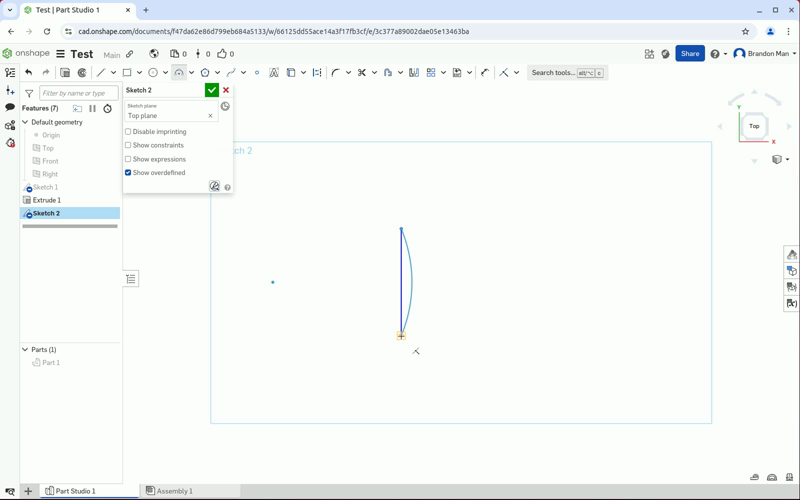
key_down(shift)
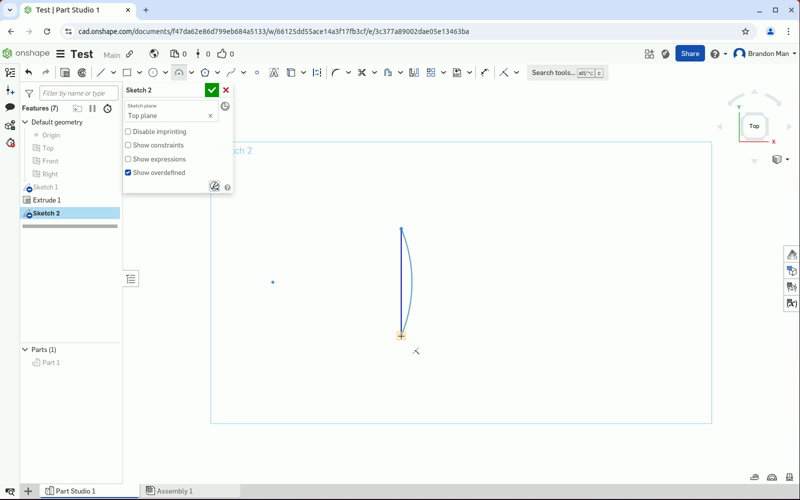
mouse_move(347, 282)
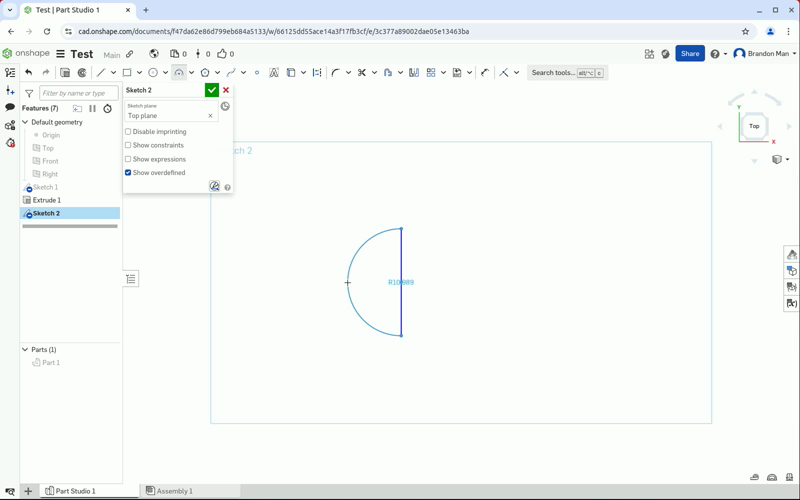
click(347, 282)
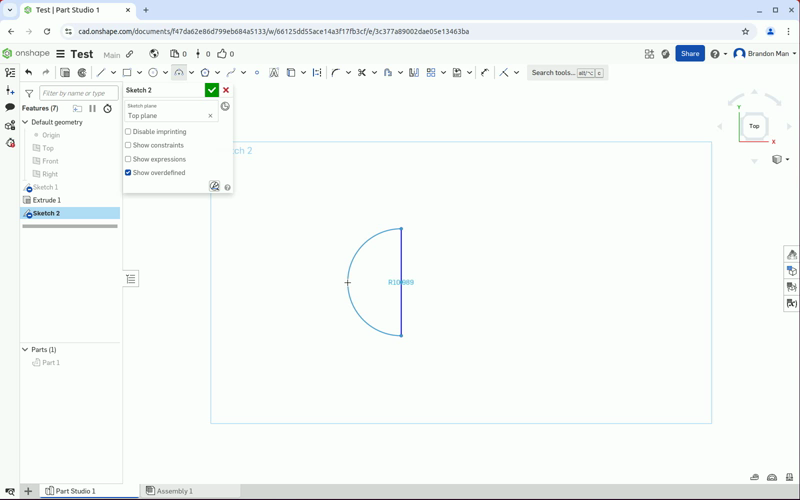
key_up(shift)
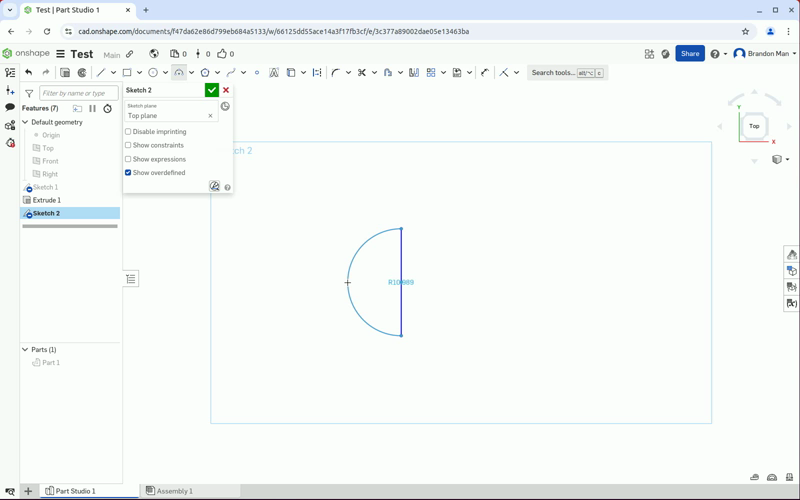
key(esc)
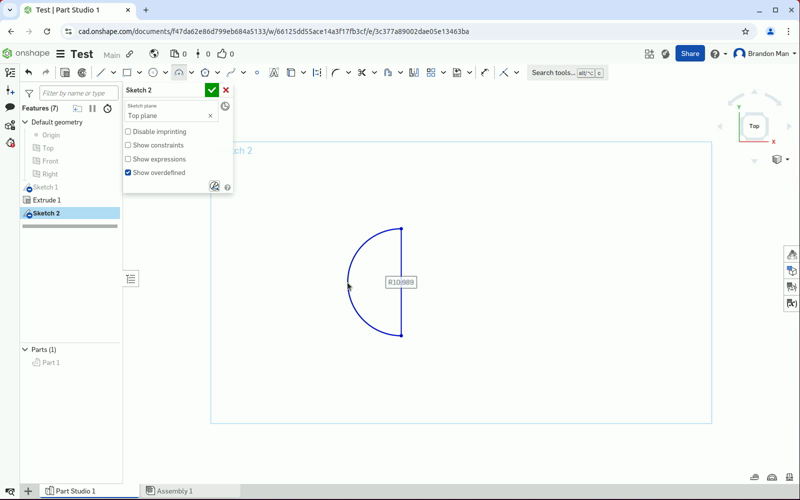
mouse_move(373, 288)
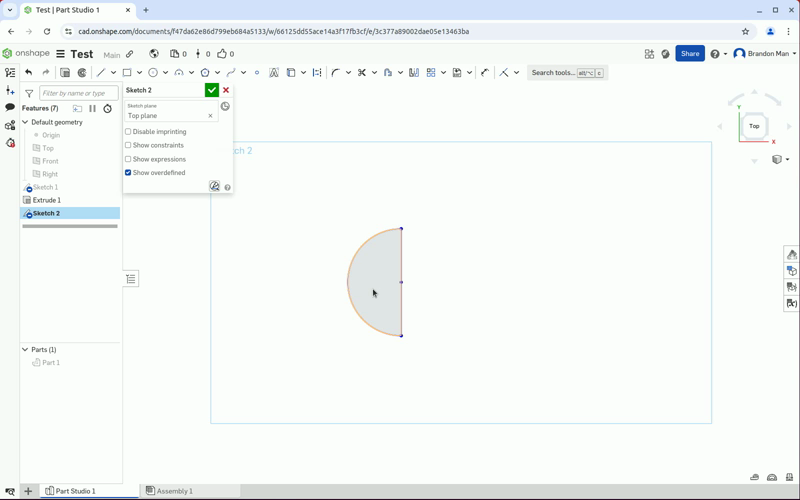
scroll(6)
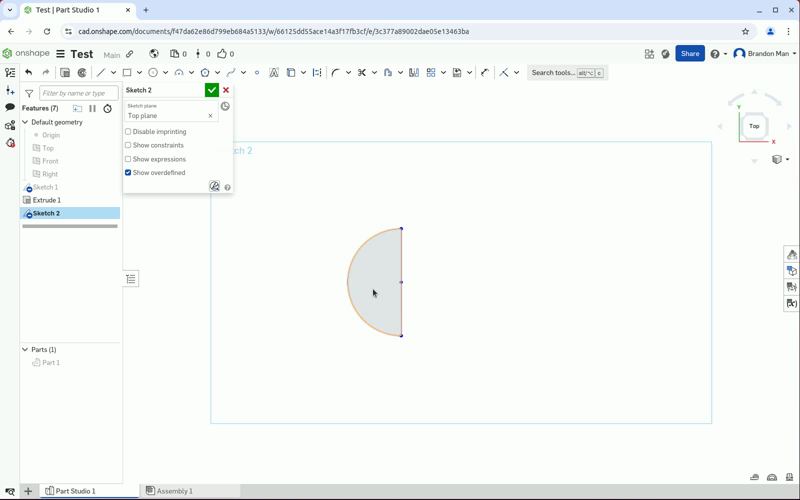
scroll(6)
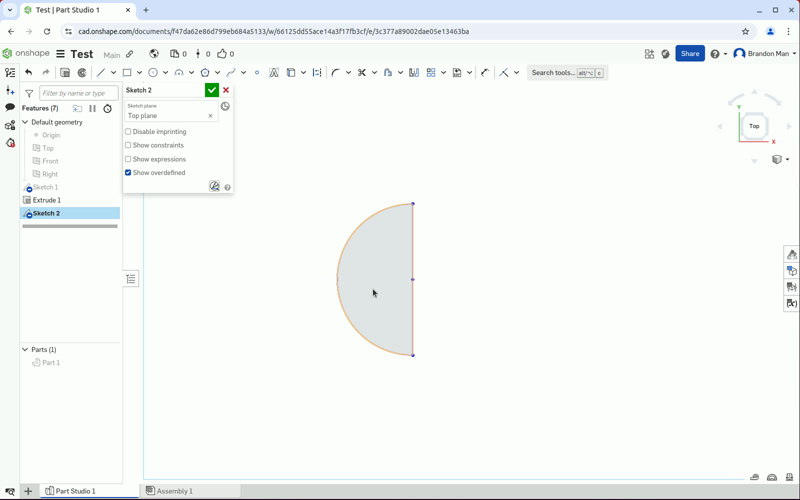
scroll(6)
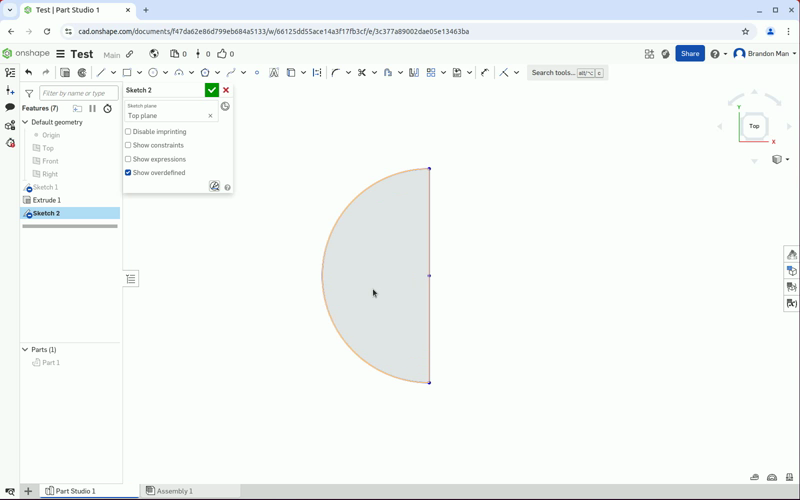
scroll(6)
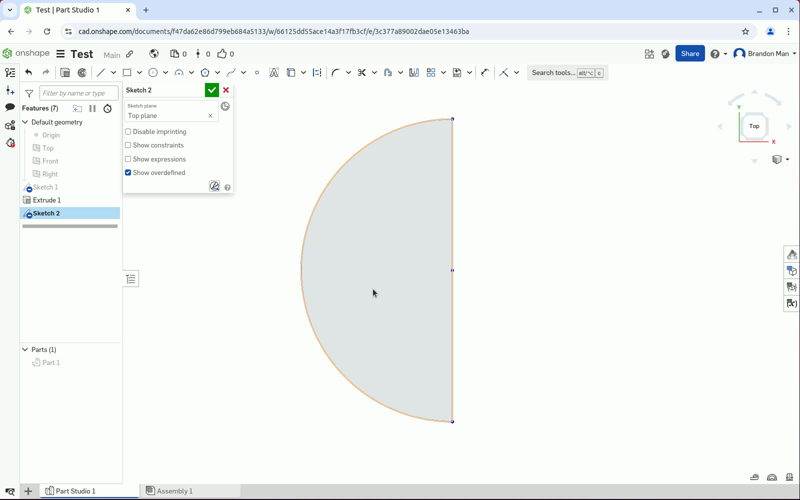
scroll(6)
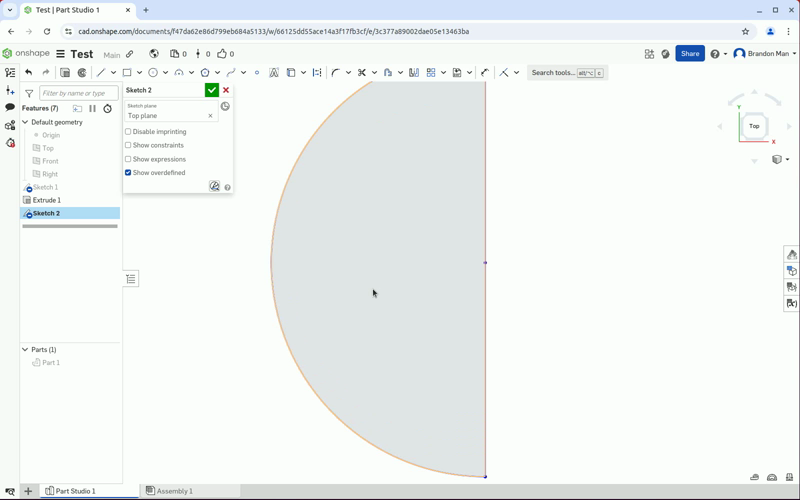
scroll(6)
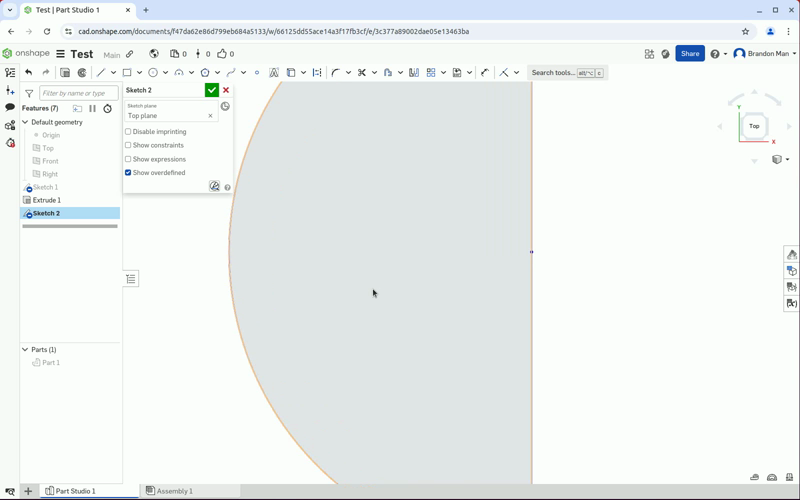
scroll(6)
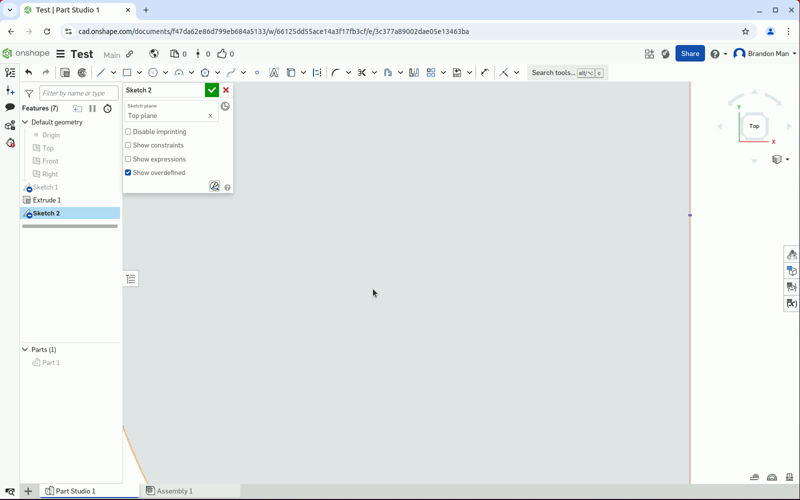
click(373, 288)
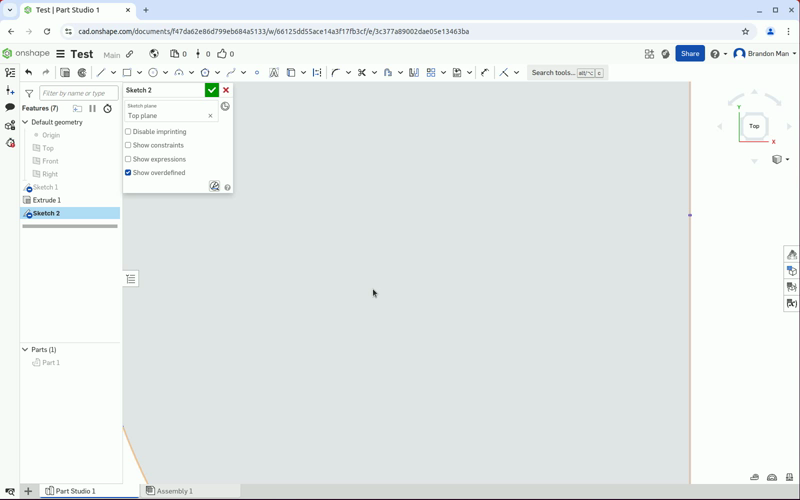
scroll(-6)
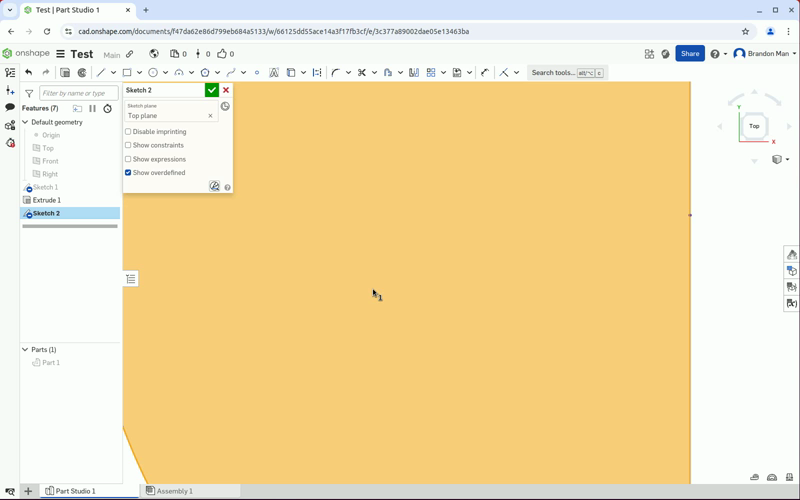
scroll(-6)
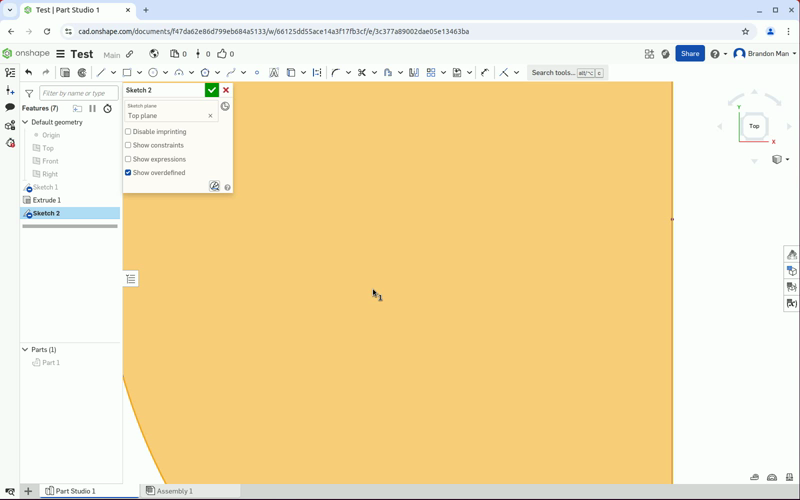
scroll(-6)
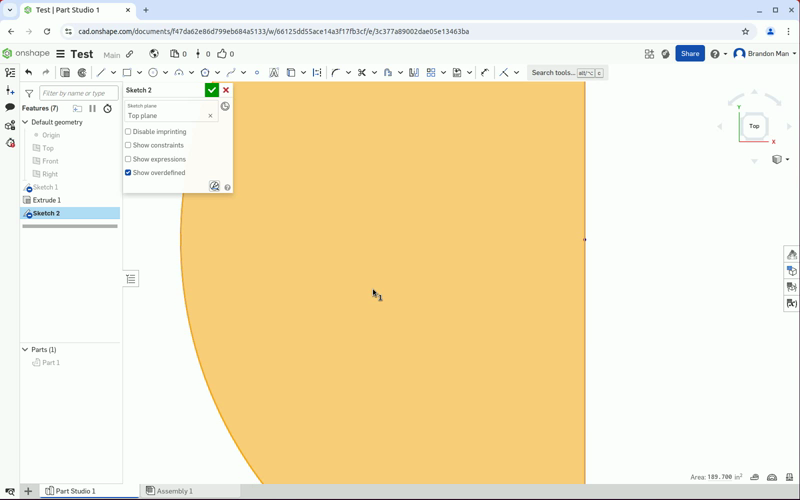
scroll(-6)
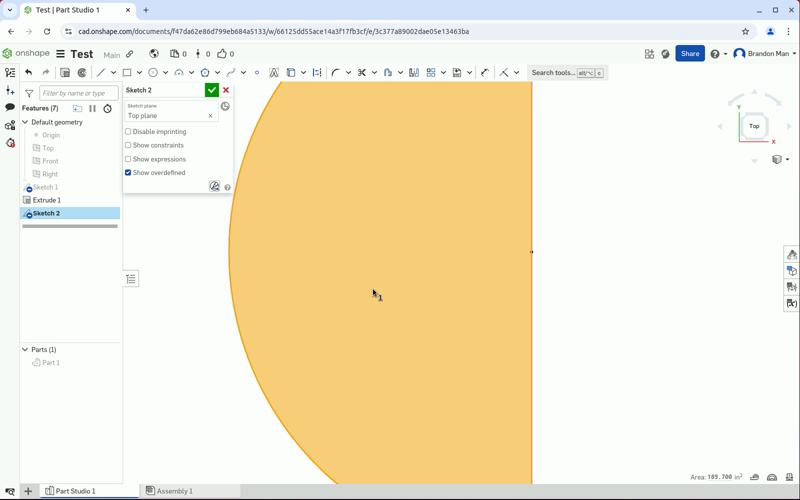
scroll(-6)
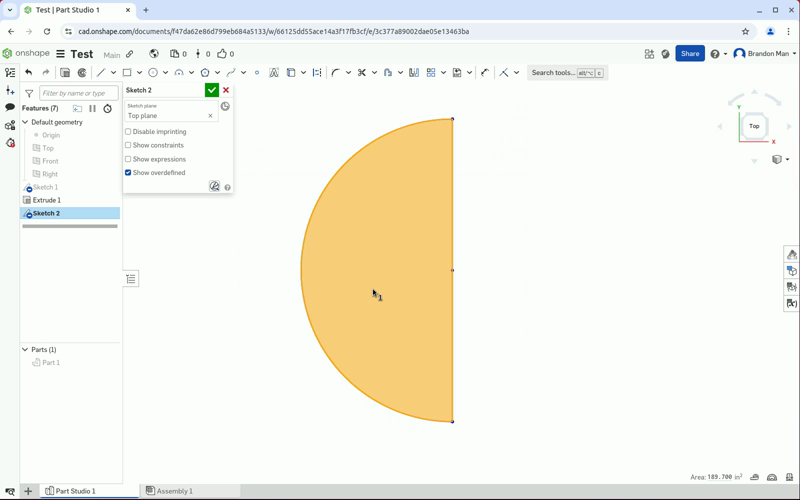
scroll(-6)
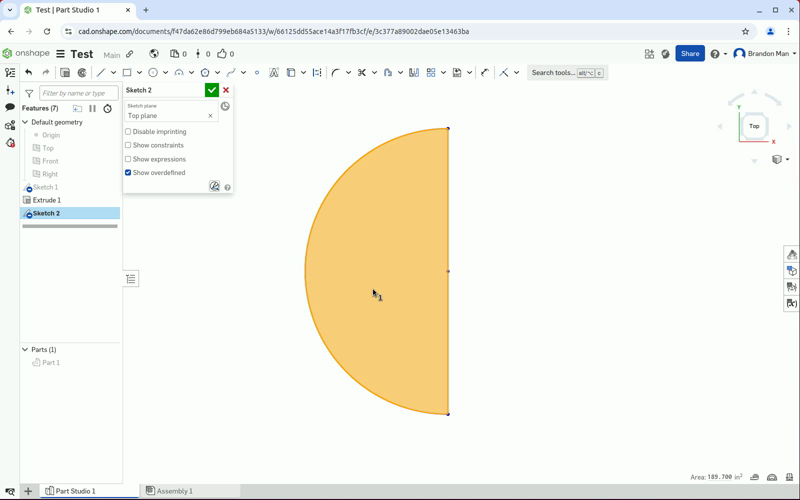
scroll(-6)
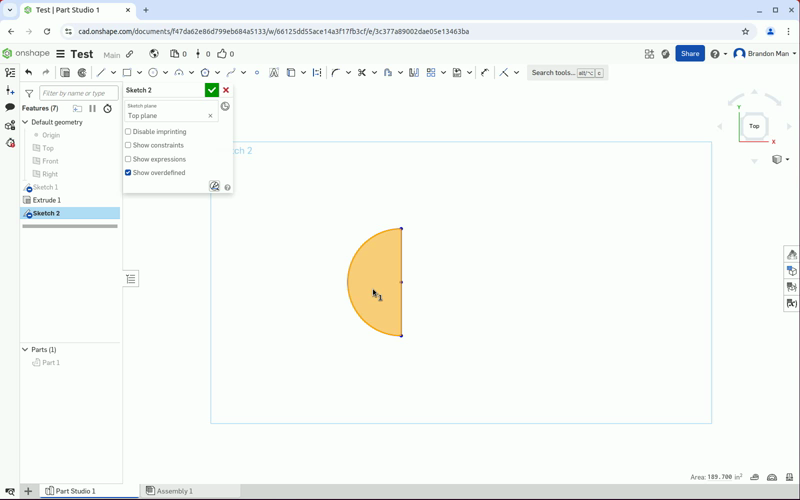
mouse_move(73, 352)
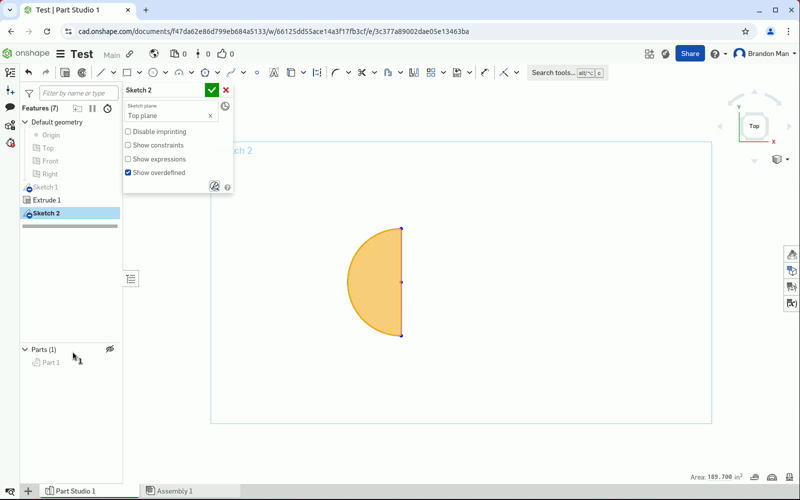
key(shift+y)
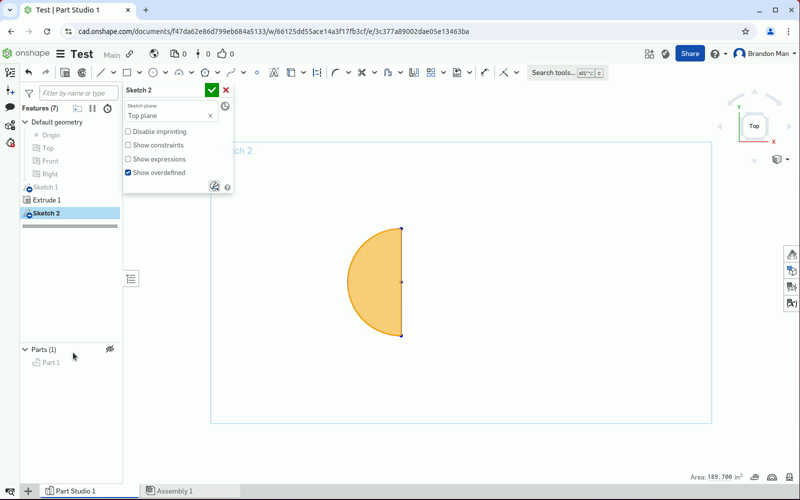
key(shift+e)
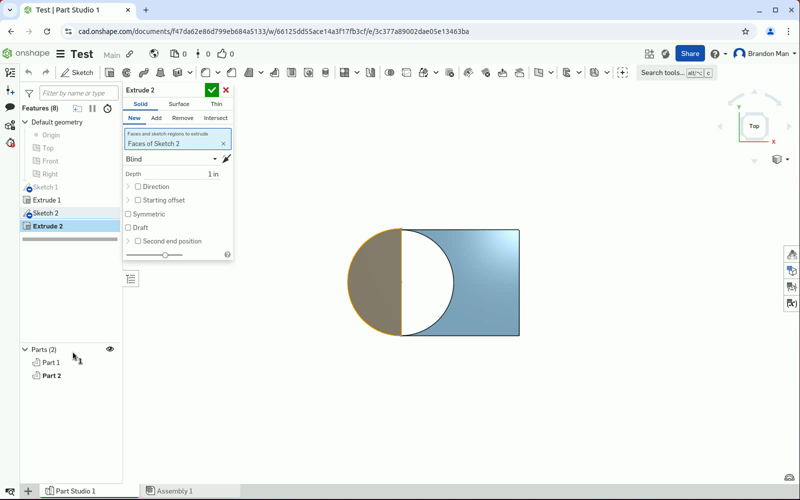
mouse_move(143, 106)
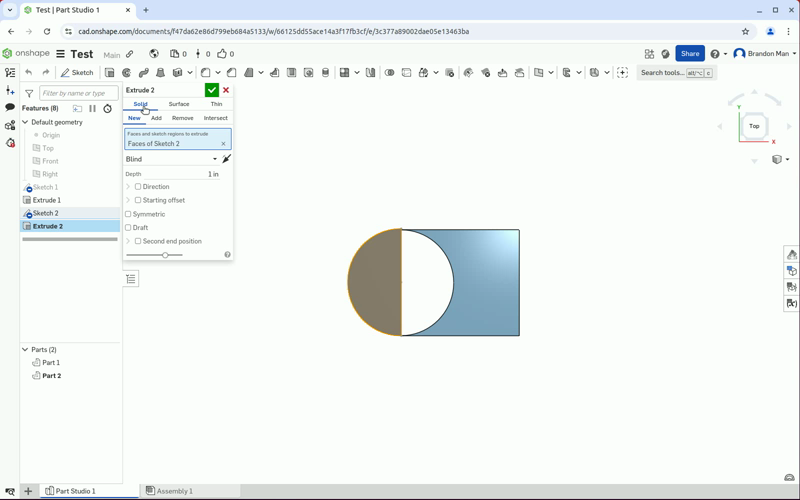
click(143, 106)
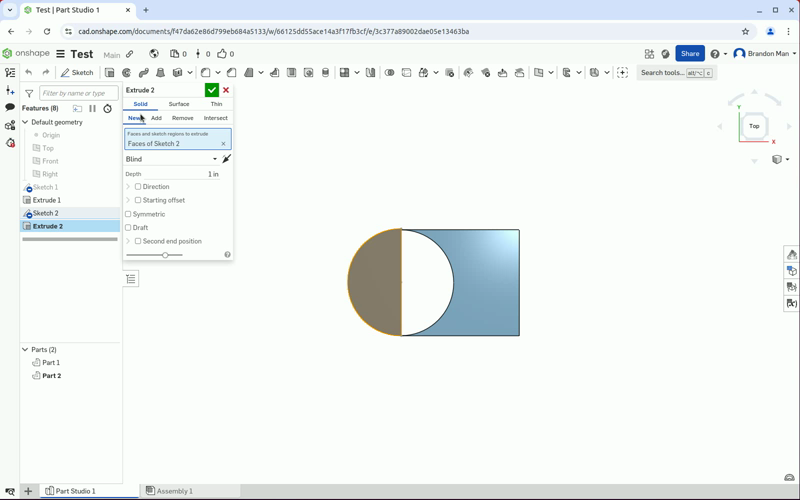
mouse_move(137, 120)
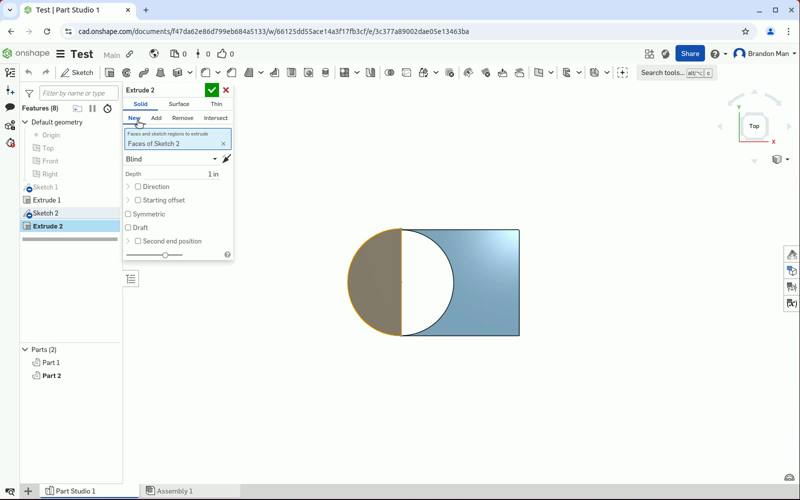
click(137, 120)
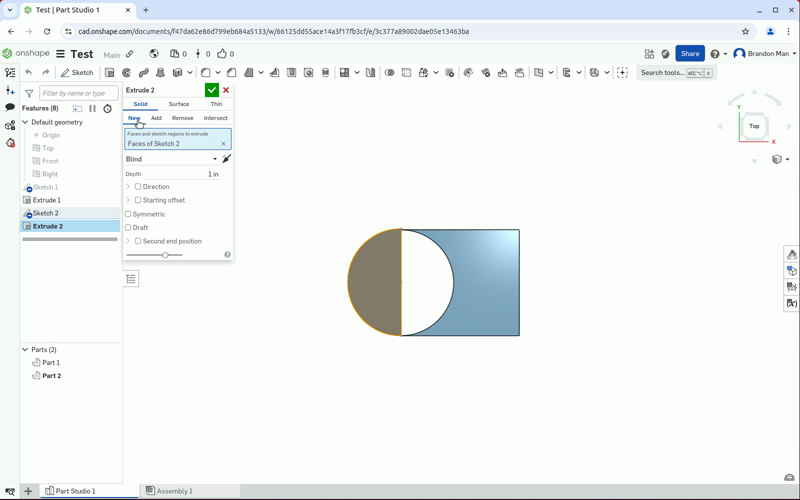
key(tab, 4)
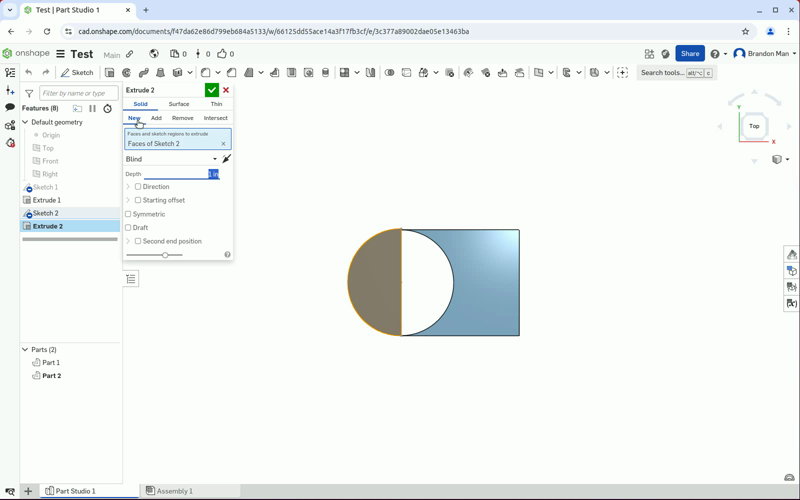
text(6.018)
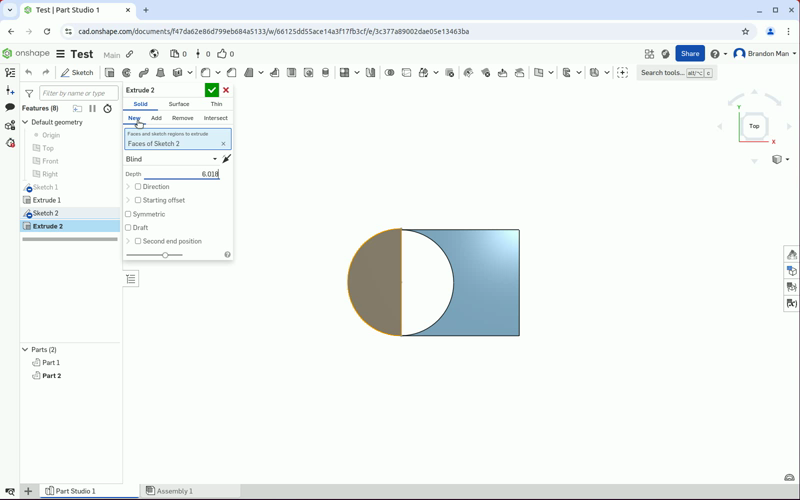
key(enter)
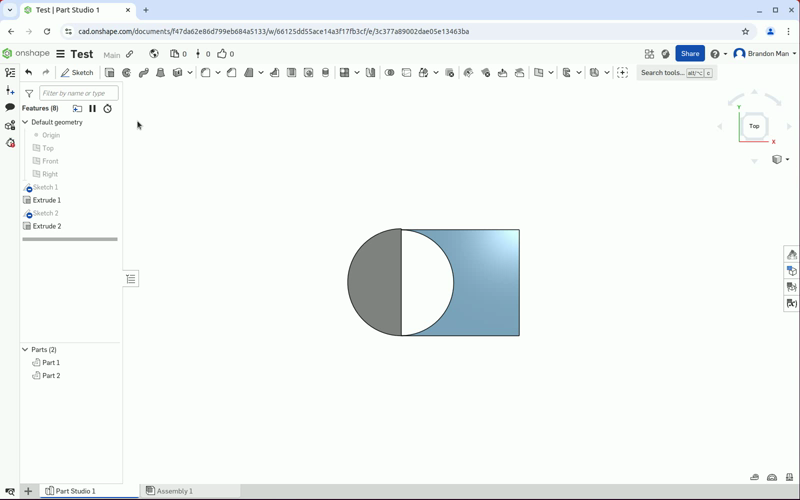
key(shift+h)
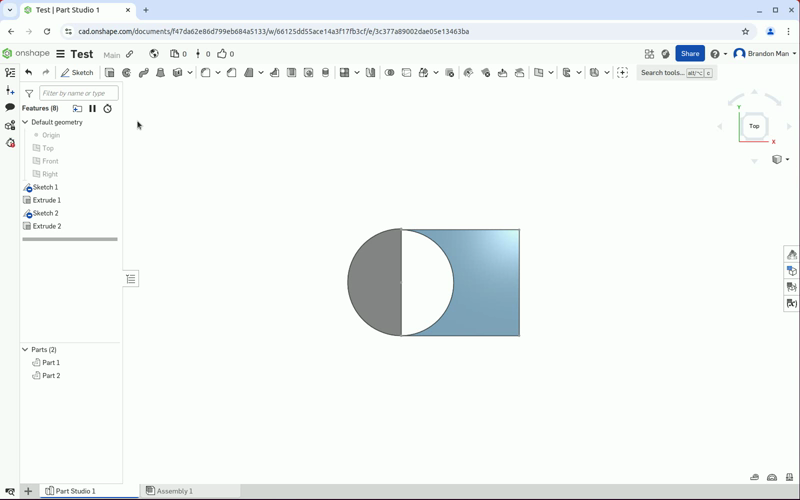
key(shift+h)
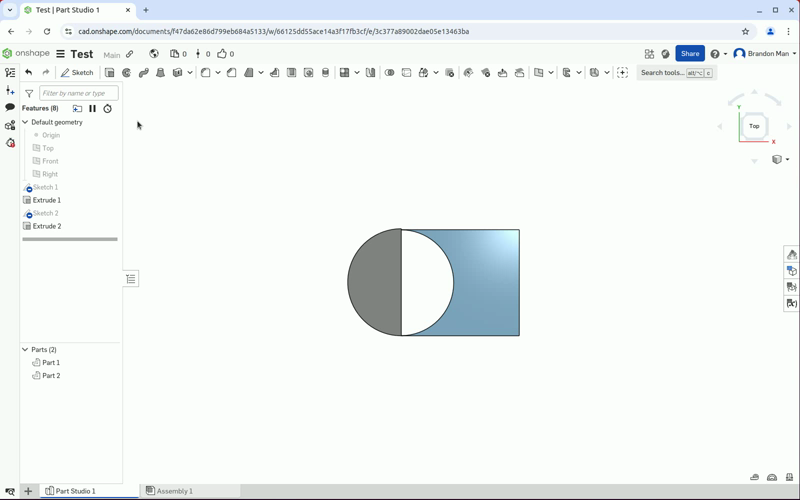
mouse_move(73, 189)
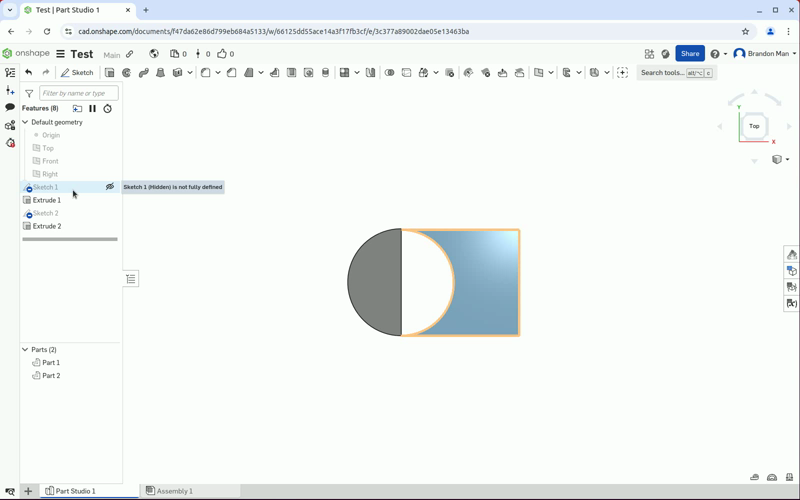
click(73, 189)
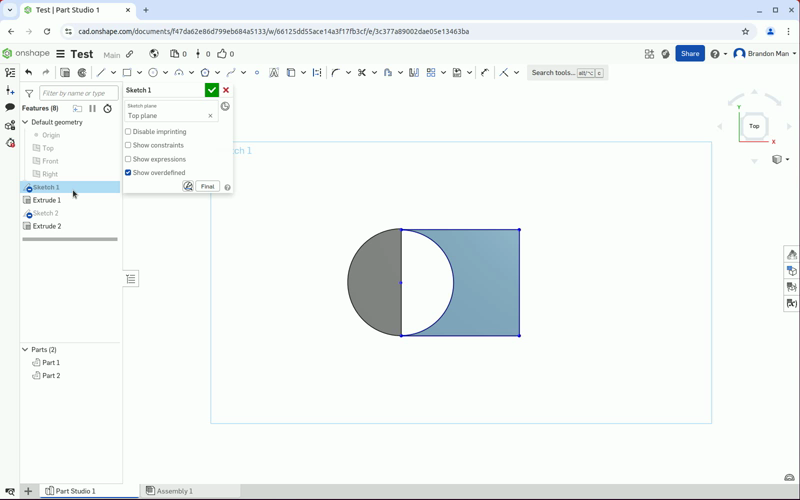
mouse_move(229, 92)
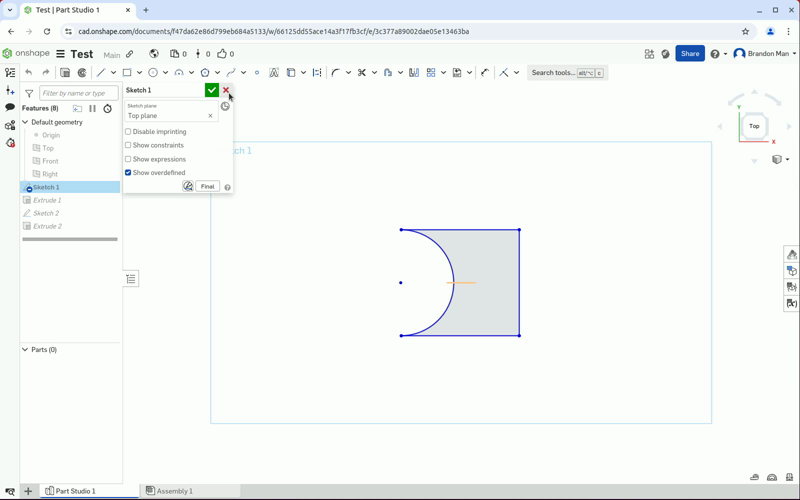
click(229, 92)
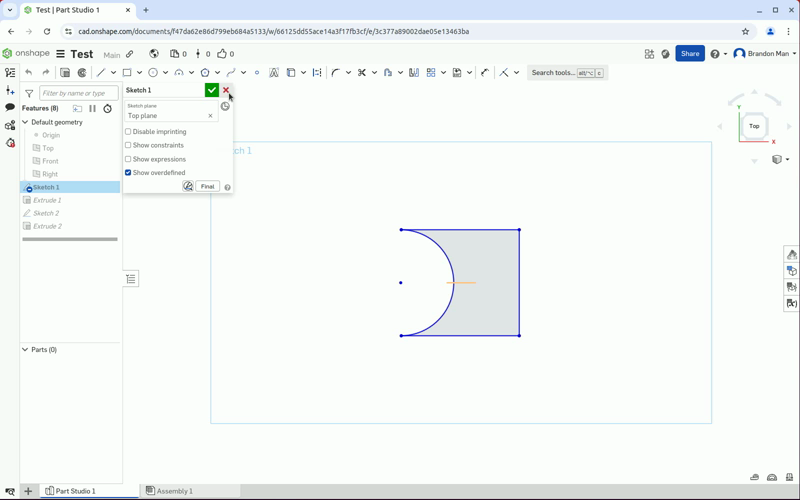
key(shift+s)
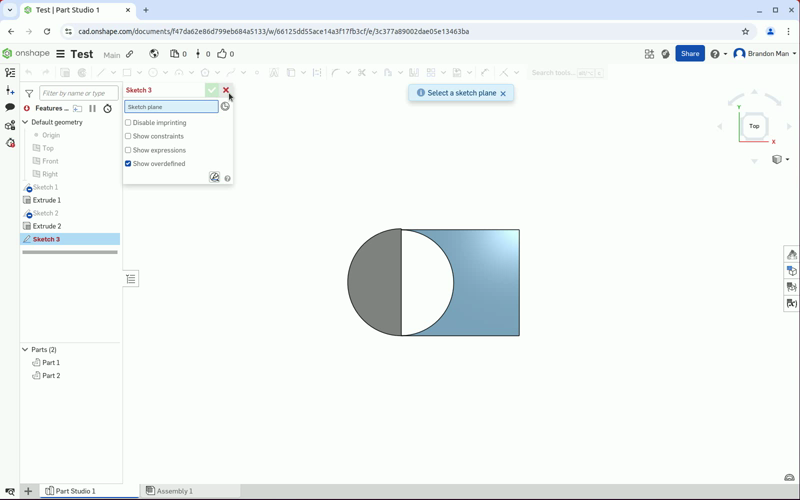
mouse_move(73, 150)
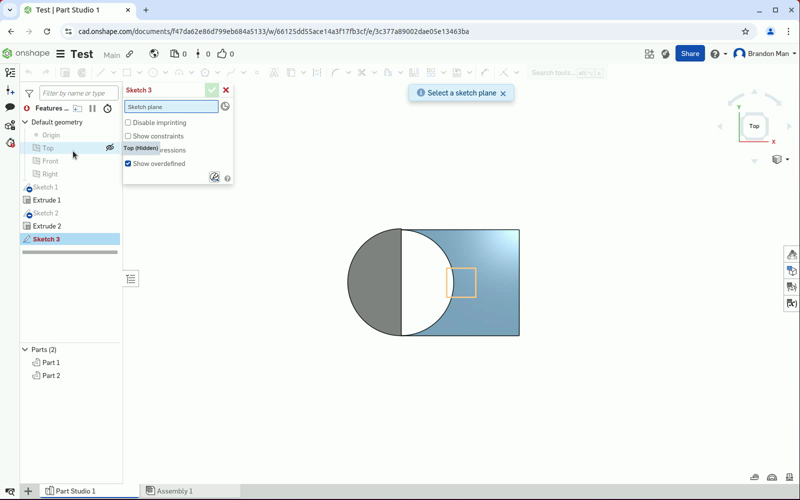
click(73, 150)
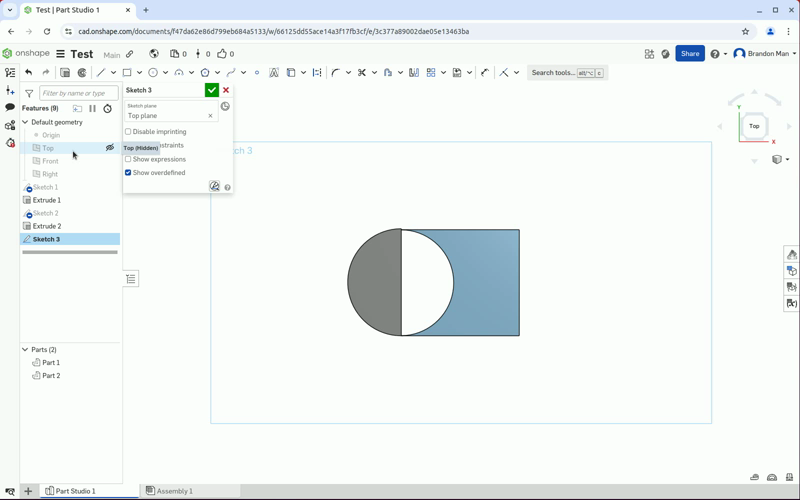
mouse_move(73, 352)
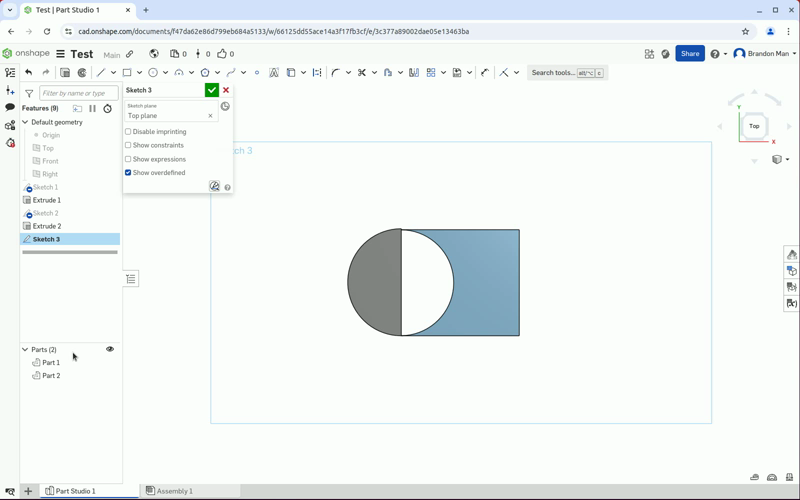
key(y)
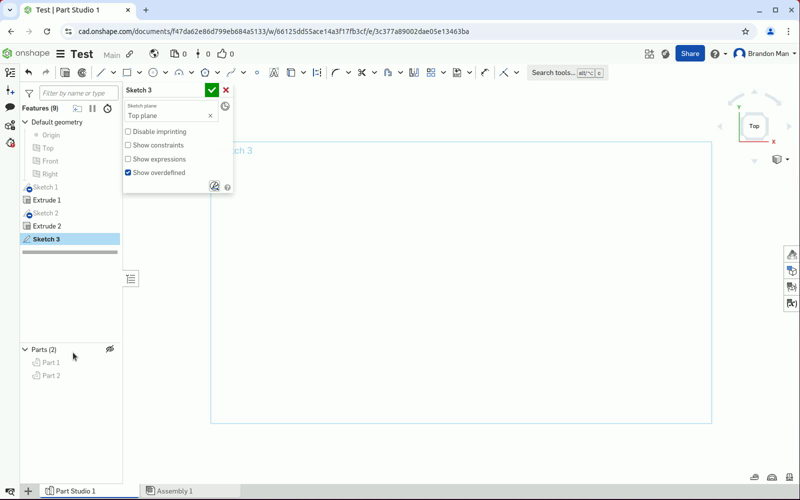
key(a)
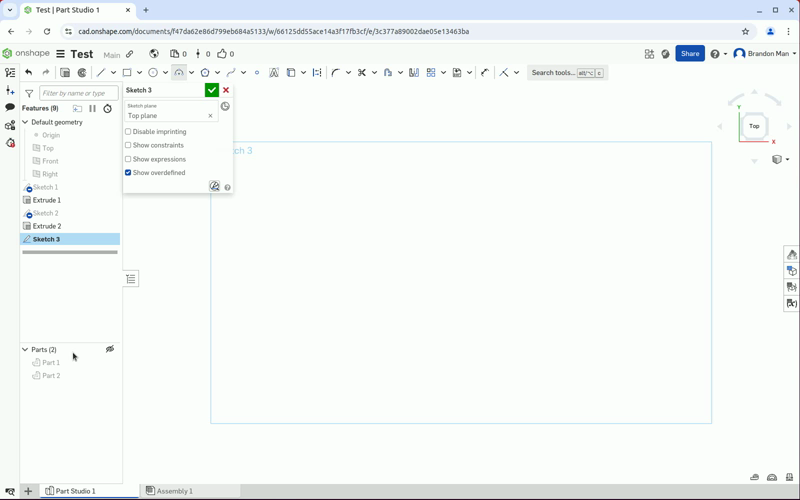
key_down(shift)
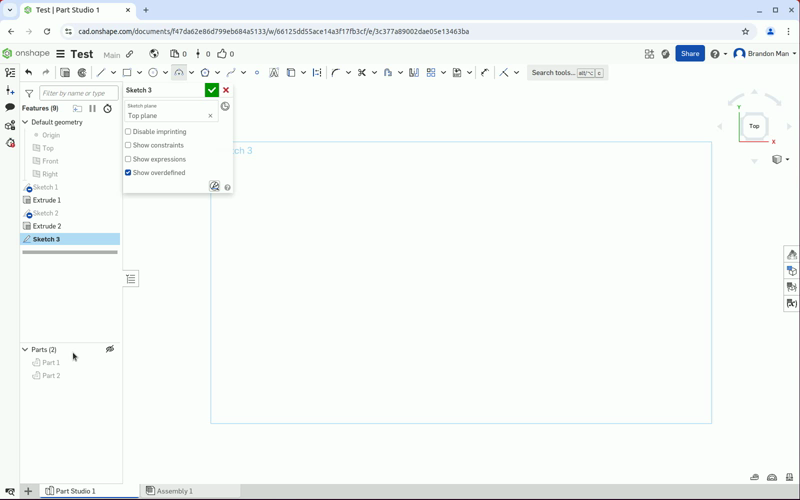
mouse_move(401, 335)
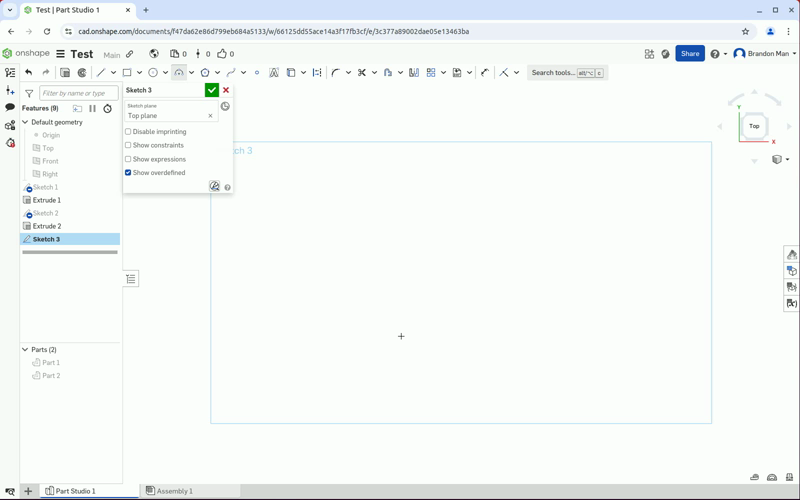
click(401, 335)
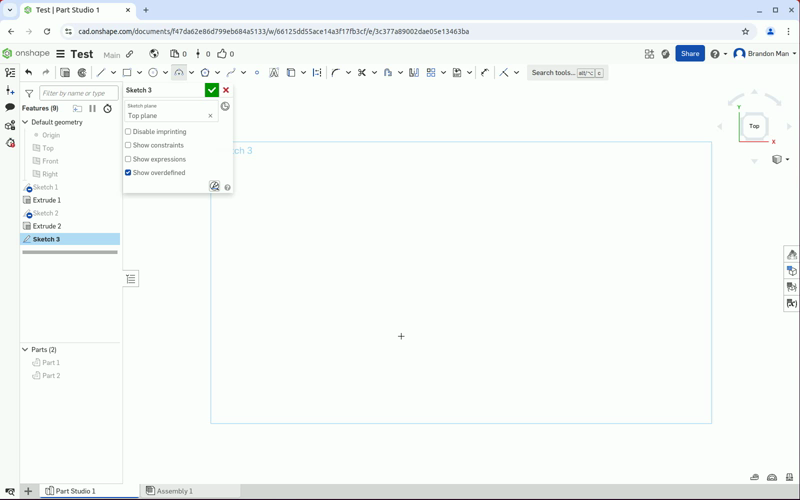
key_up(shift)
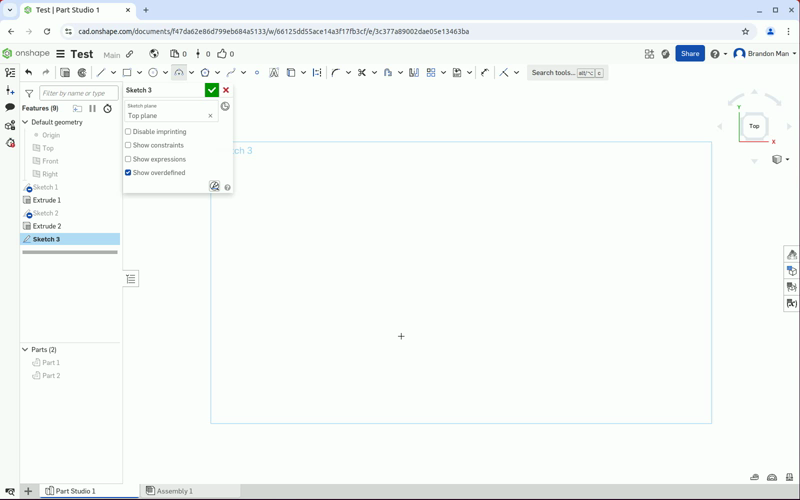
key_down(shift)
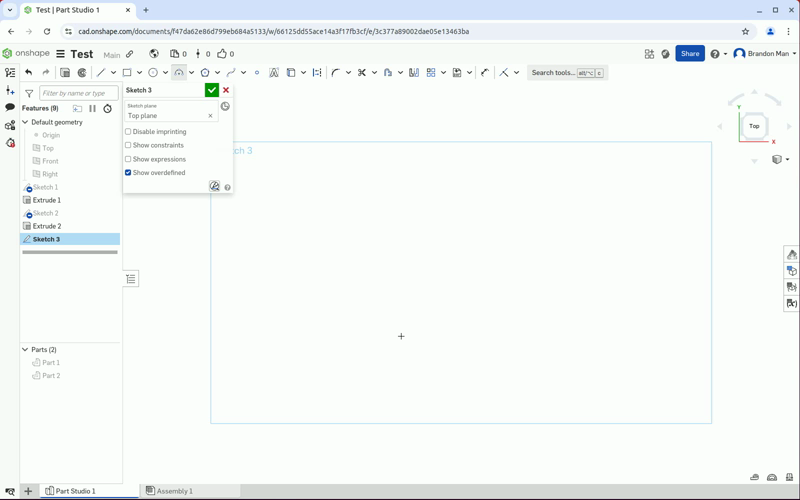
mouse_move(401, 228)
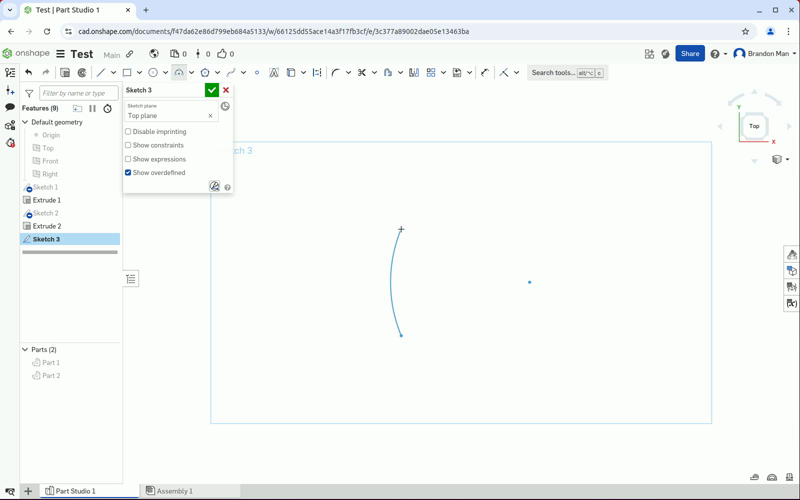
click(401, 228)
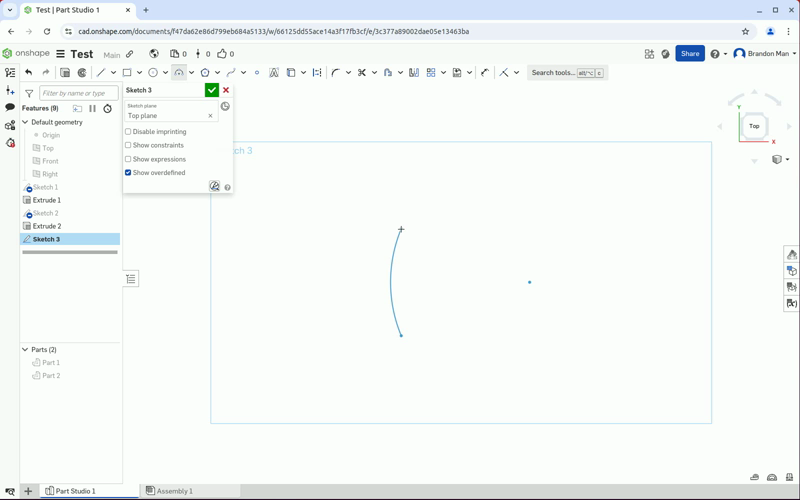
mouse_move(454, 282)
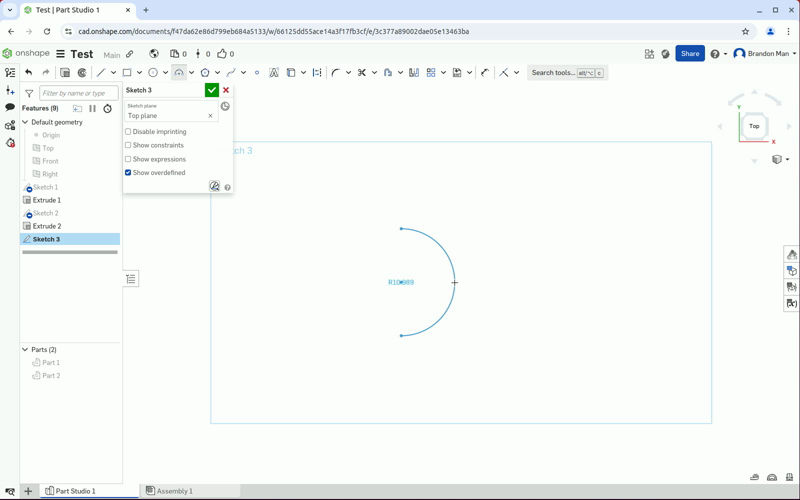
click(454, 282)
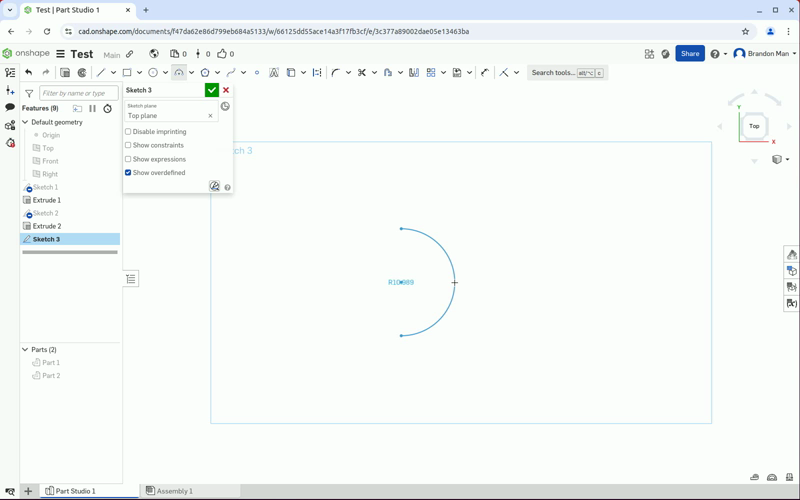
key_up(shift)
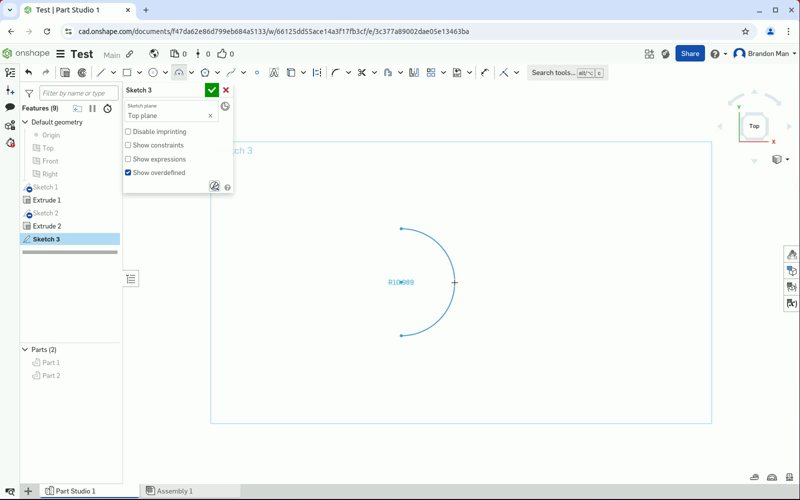
key(esc)
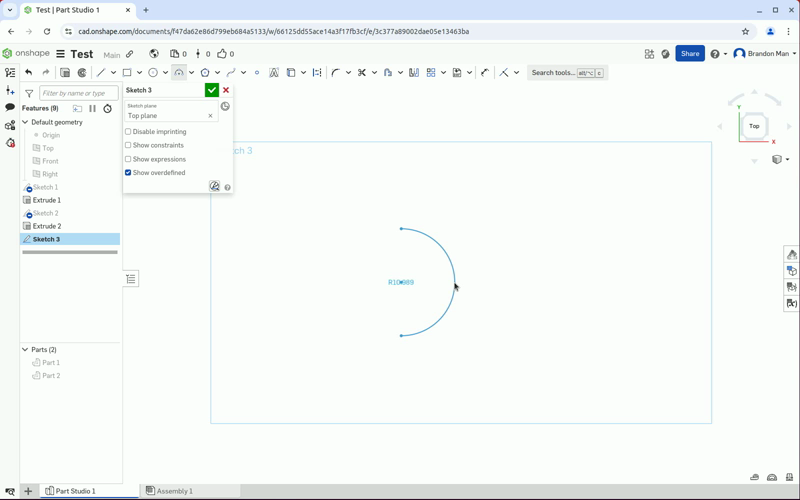
key(l)
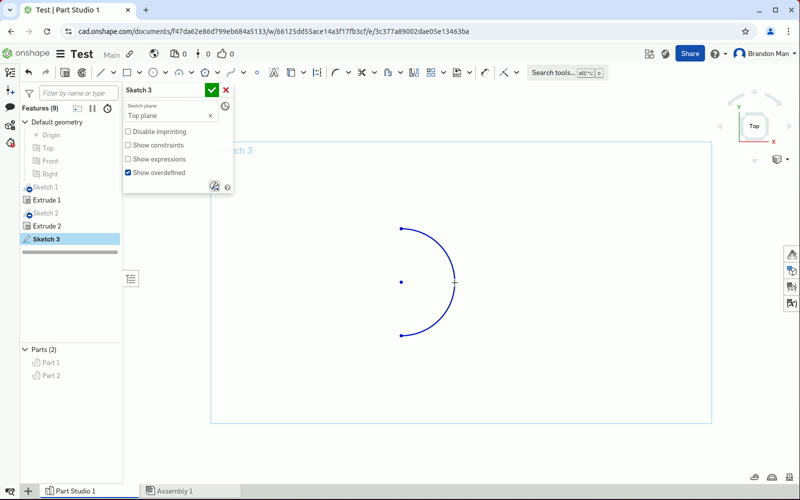
mouse_move(401, 228)
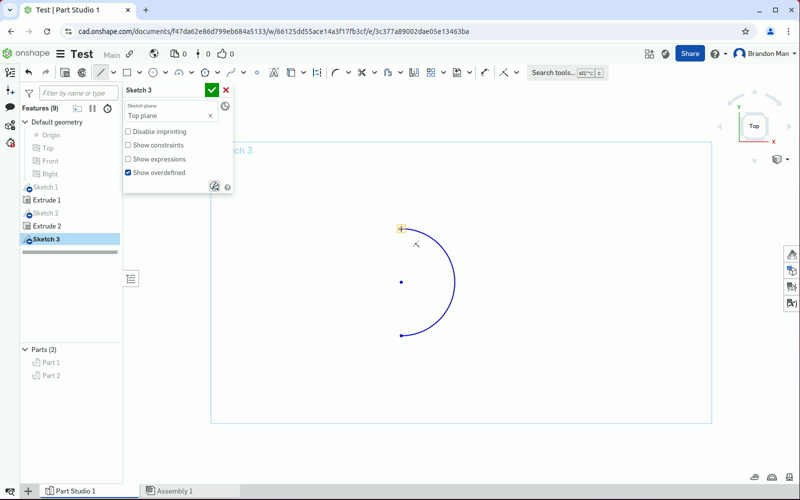
click(401, 228)
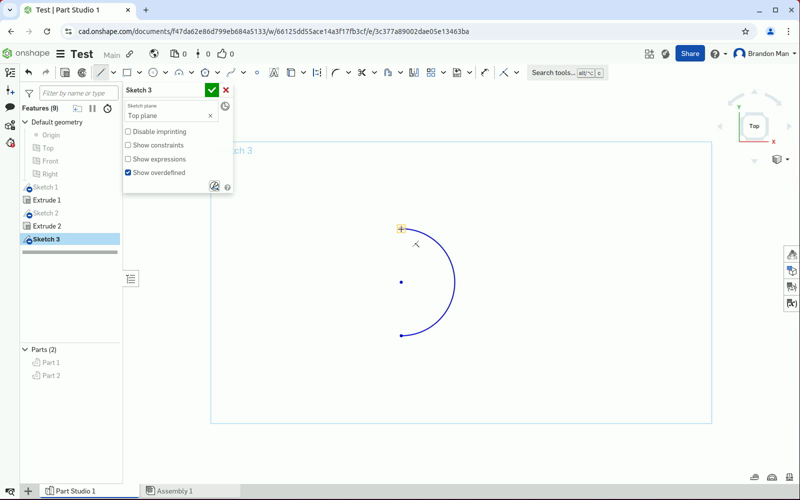
key_down(shift)
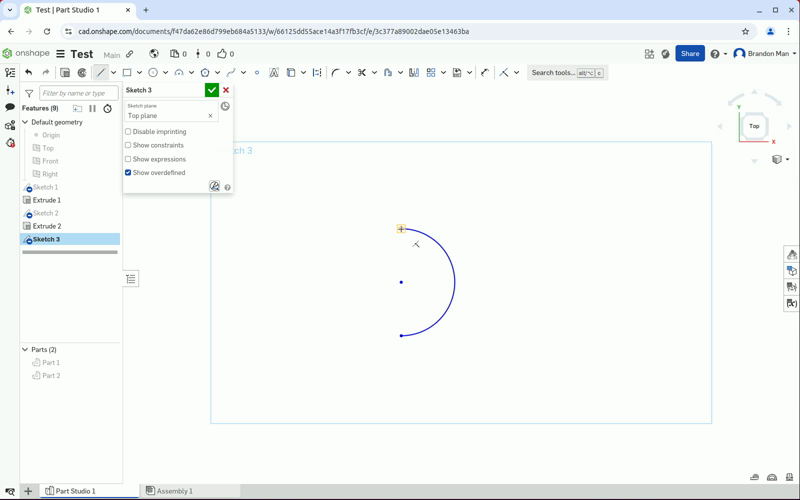
mouse_move(401, 335)
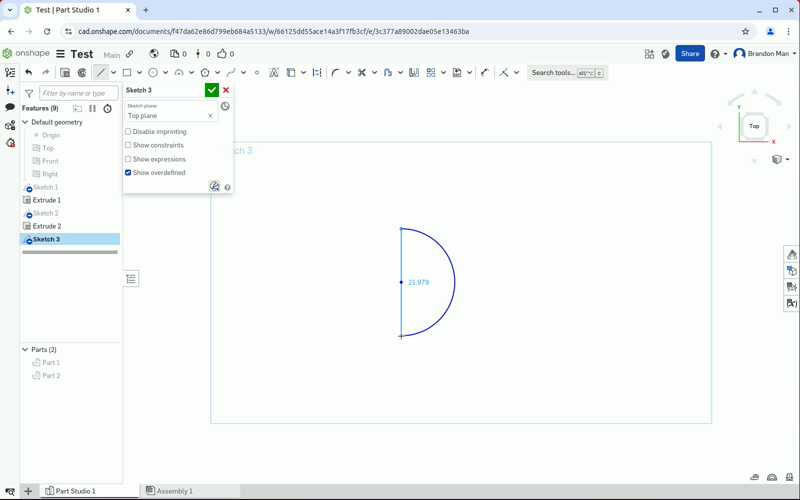
key_up(shift)
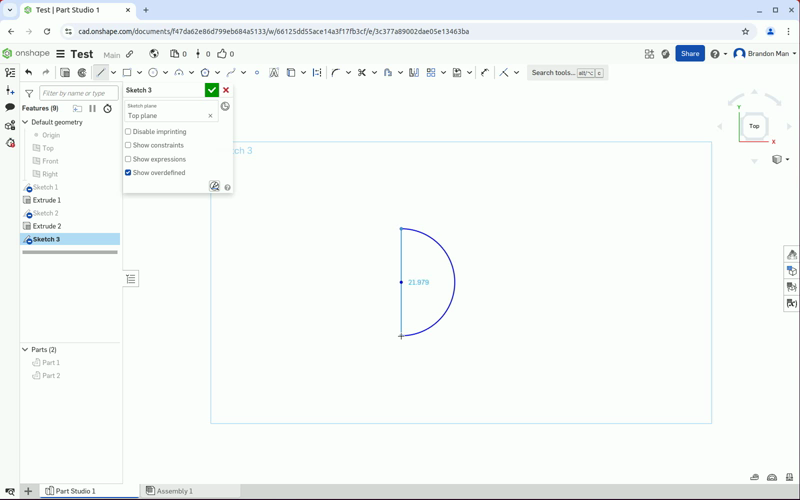
click(401, 335)
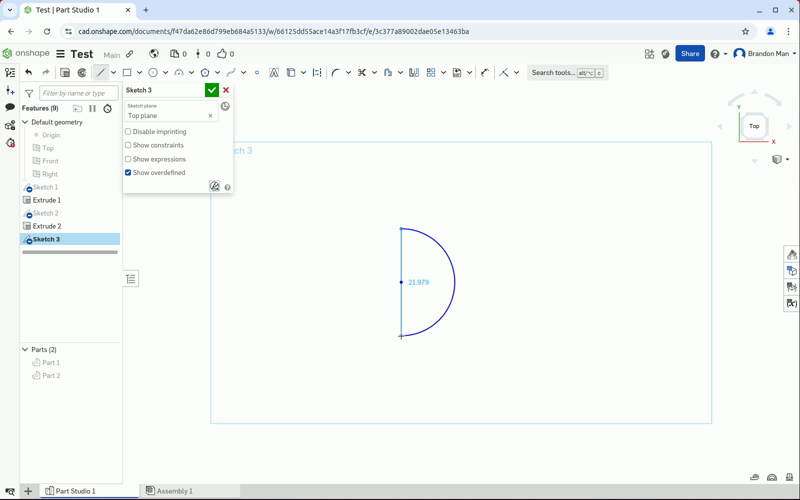
key(esc)
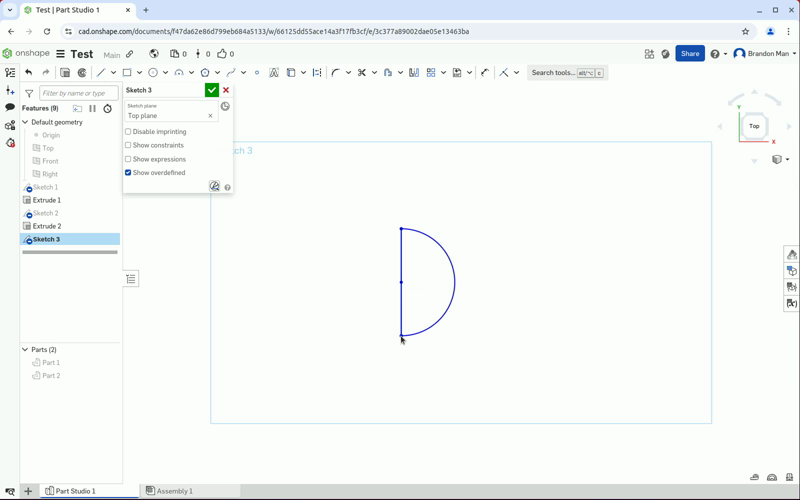
mouse_move(405, 257)
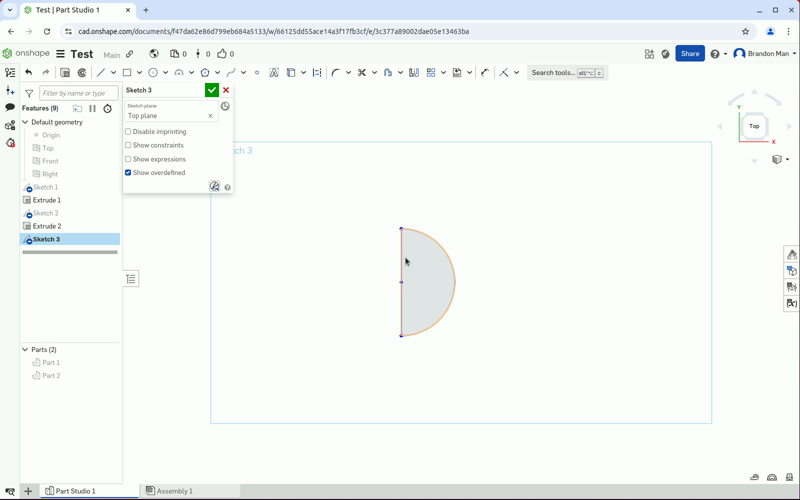
scroll(6)
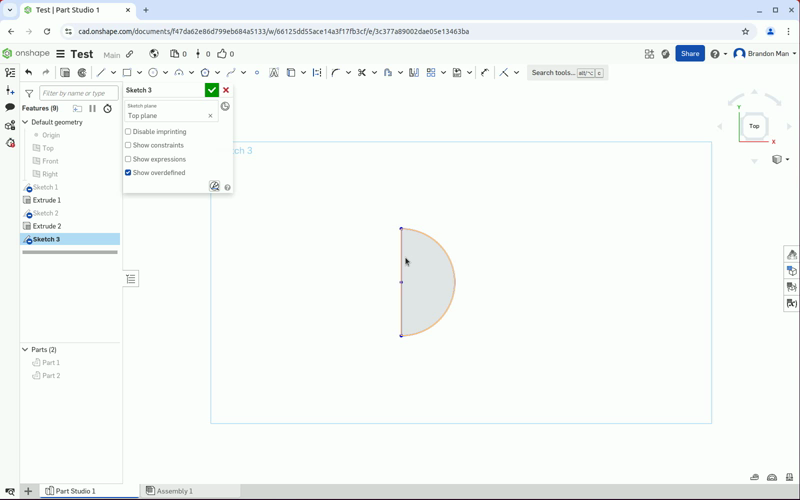
scroll(6)
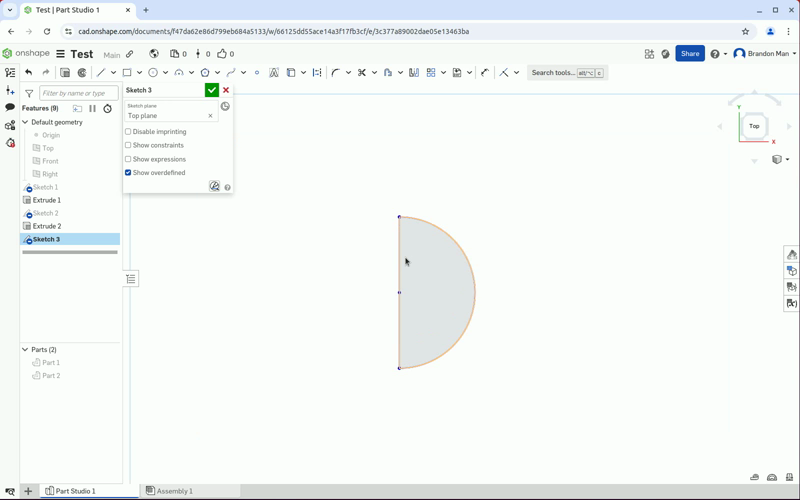
scroll(6)
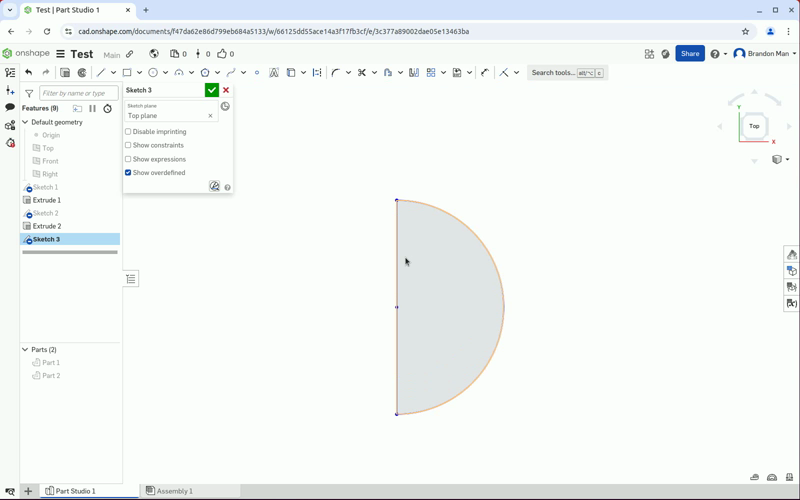
scroll(6)
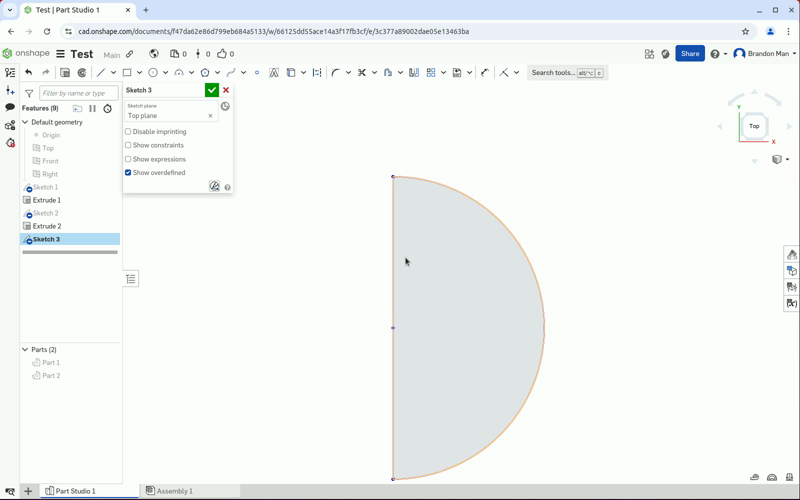
scroll(6)
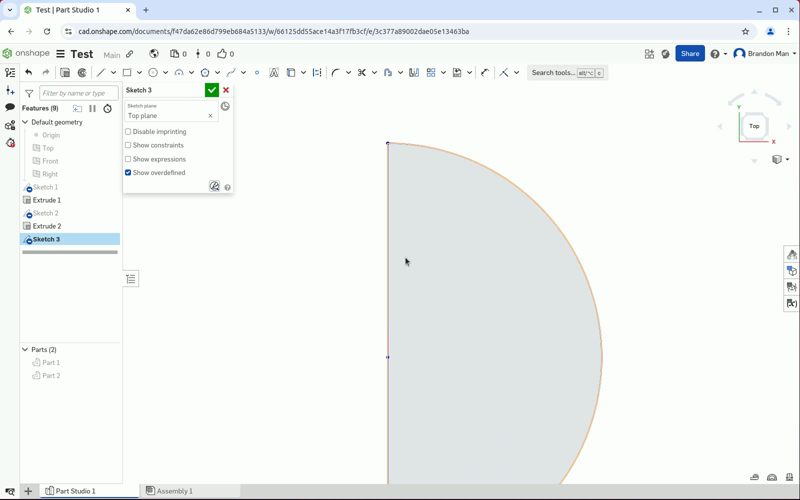
scroll(6)
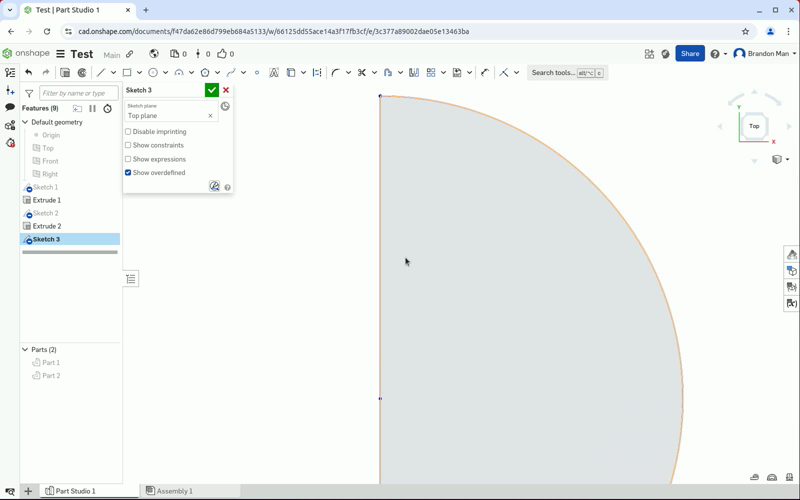
scroll(6)
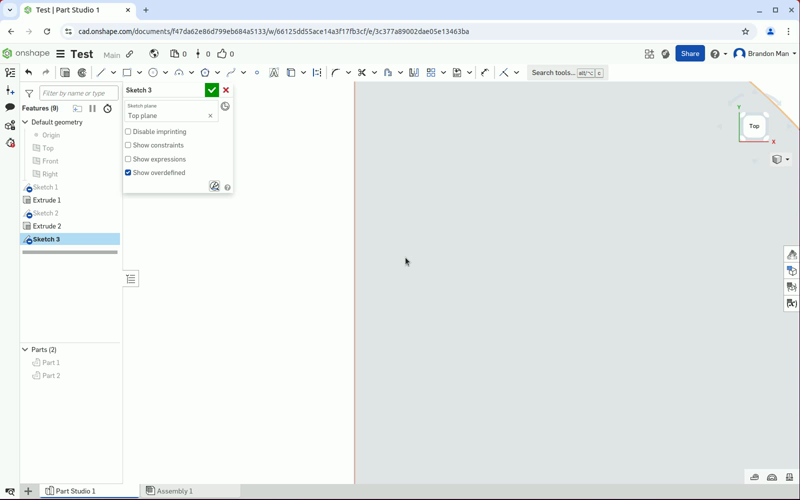
click(405, 257)
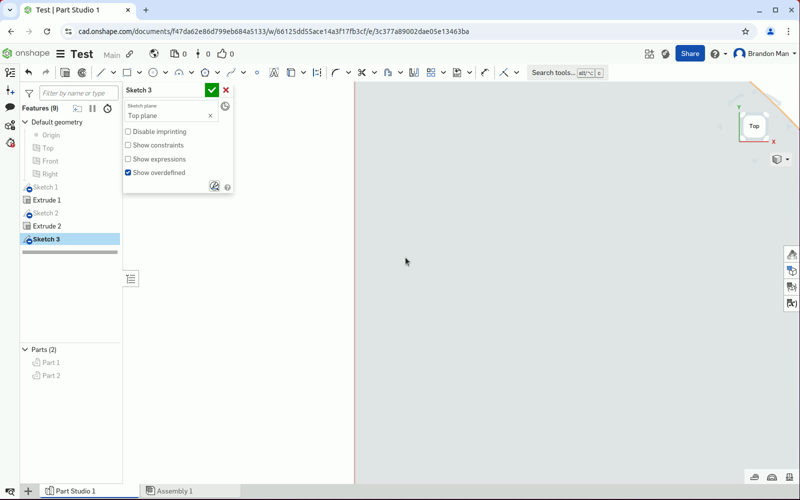
scroll(-6)
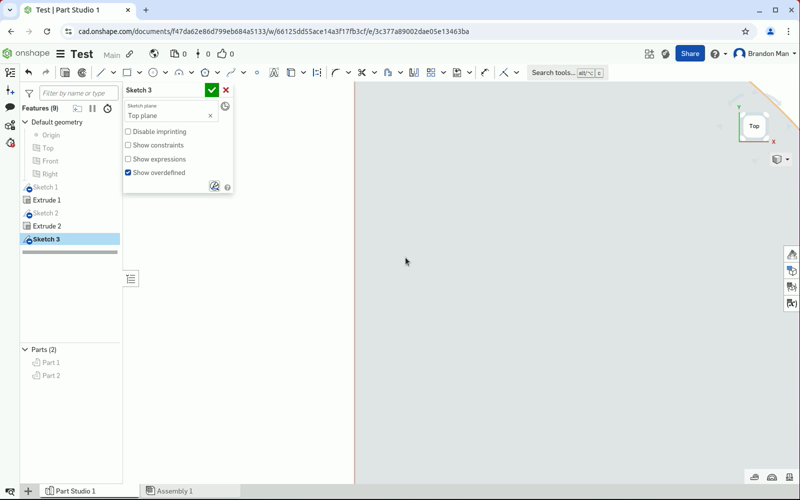
scroll(-6)
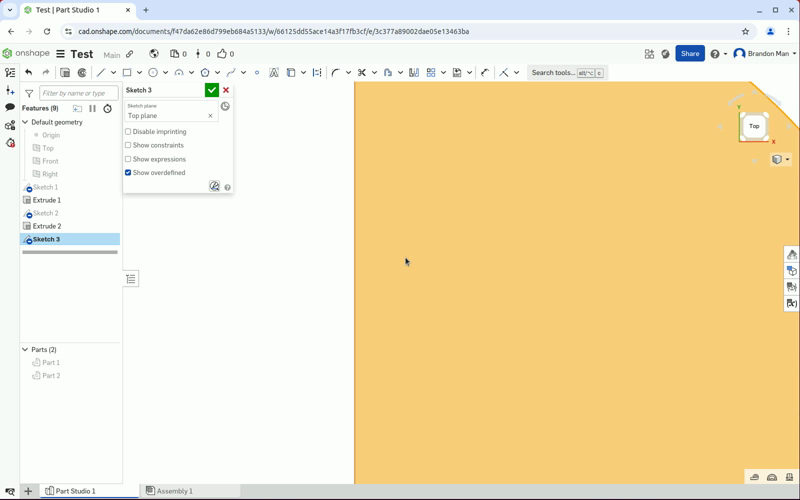
scroll(-6)
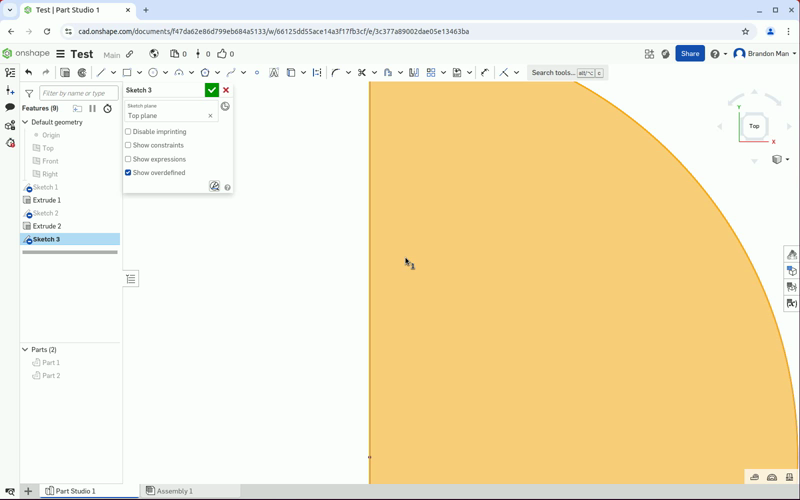
scroll(-6)
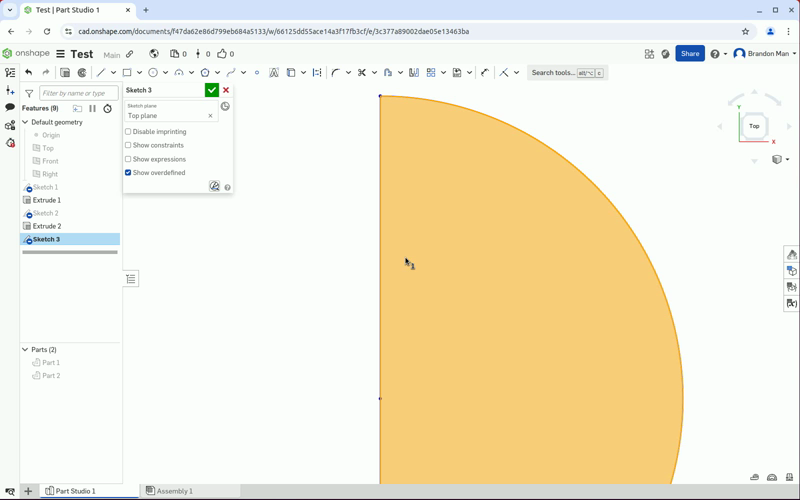
scroll(-6)
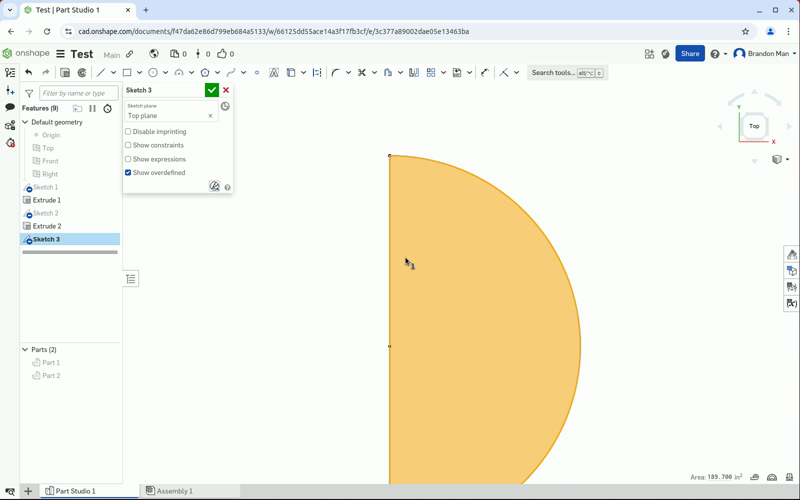
scroll(-6)
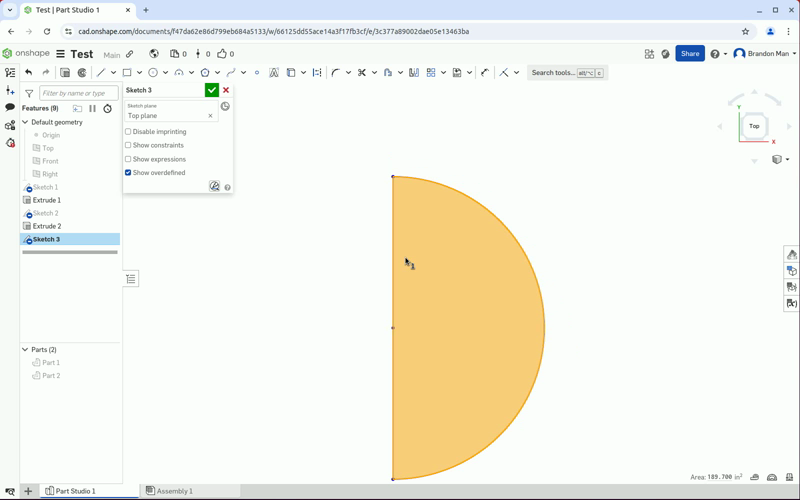
scroll(-6)
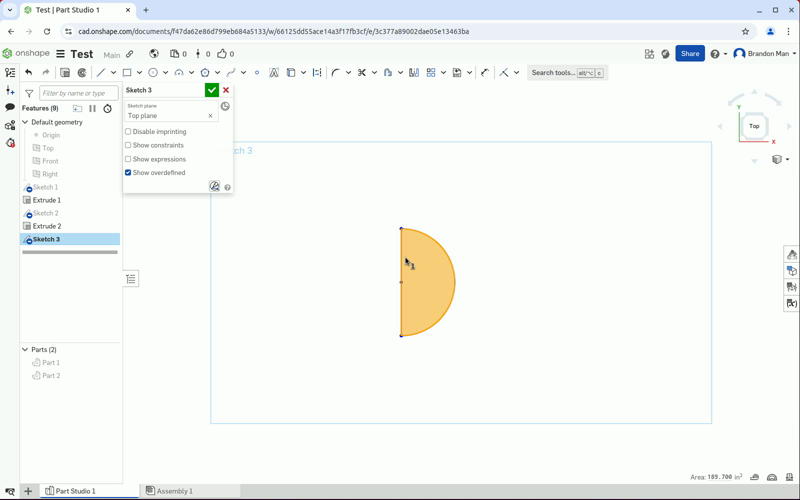
mouse_move(73, 352)
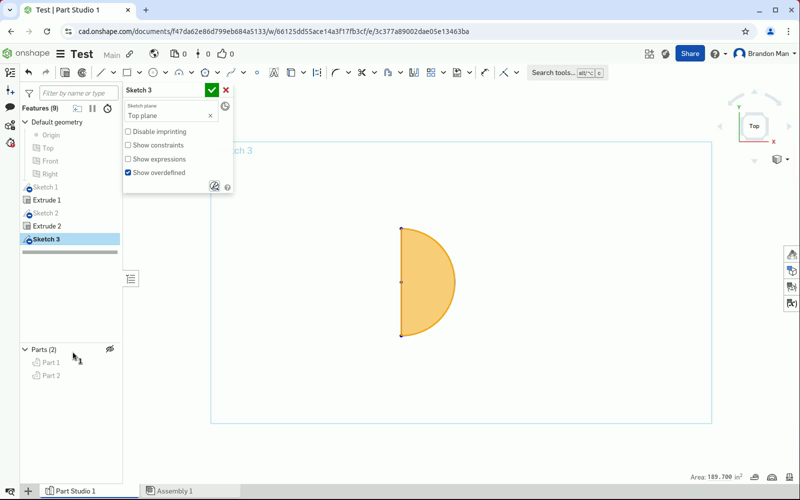
key(shift+y)
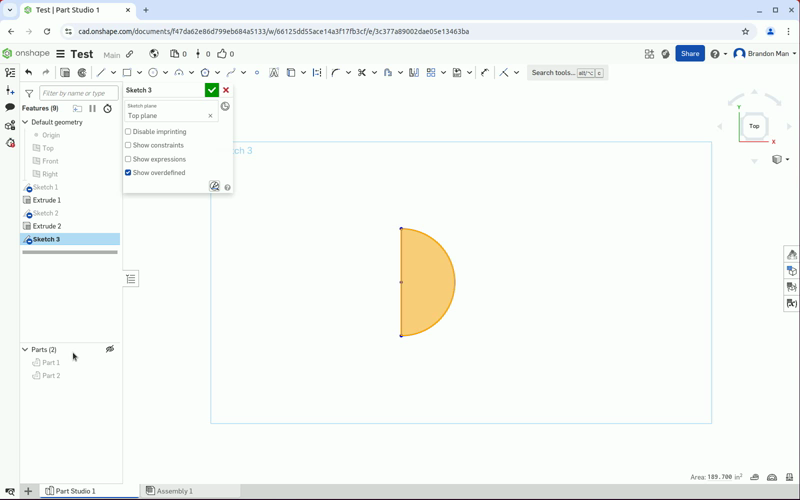
key(shift+e)
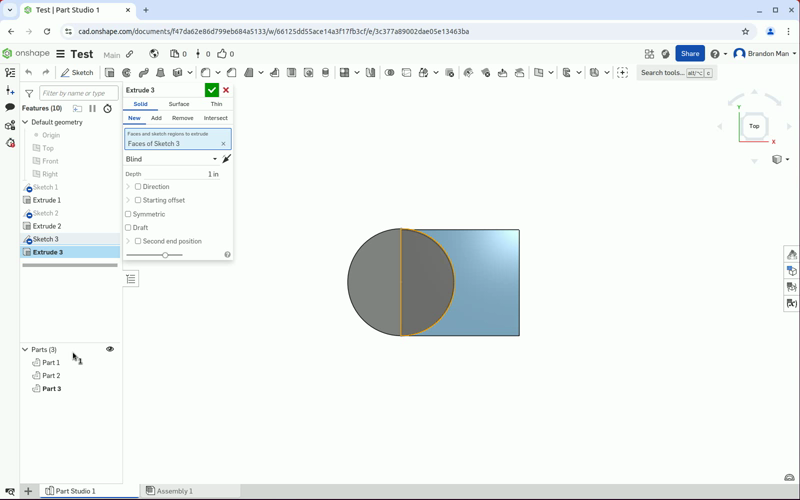
mouse_move(143, 106)
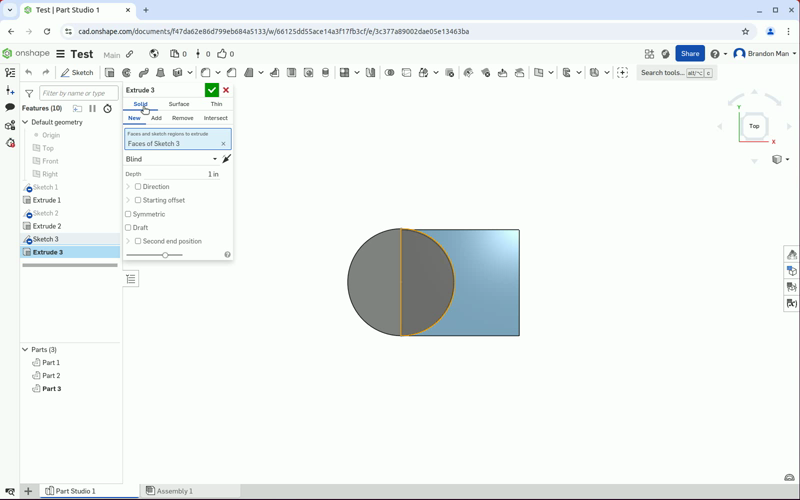
click(143, 106)
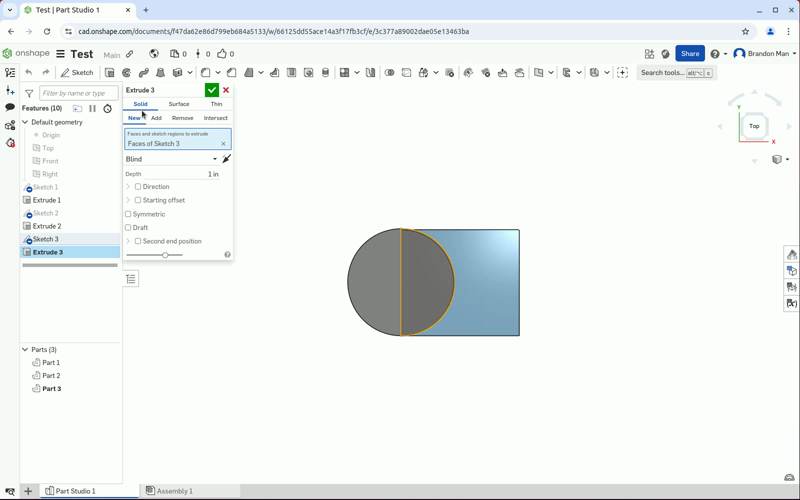
mouse_move(137, 120)
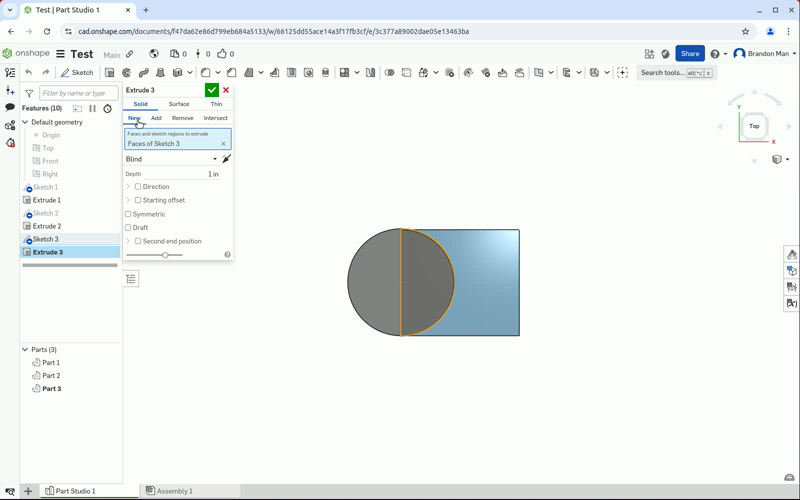
click(137, 120)
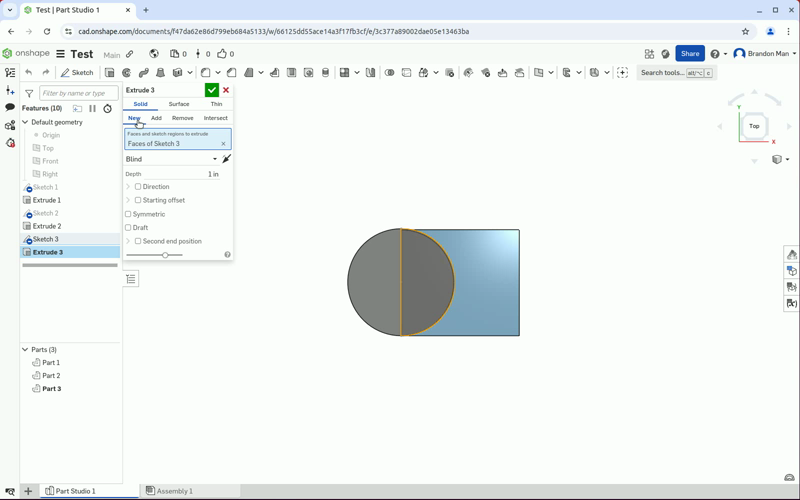
key(tab, 4)
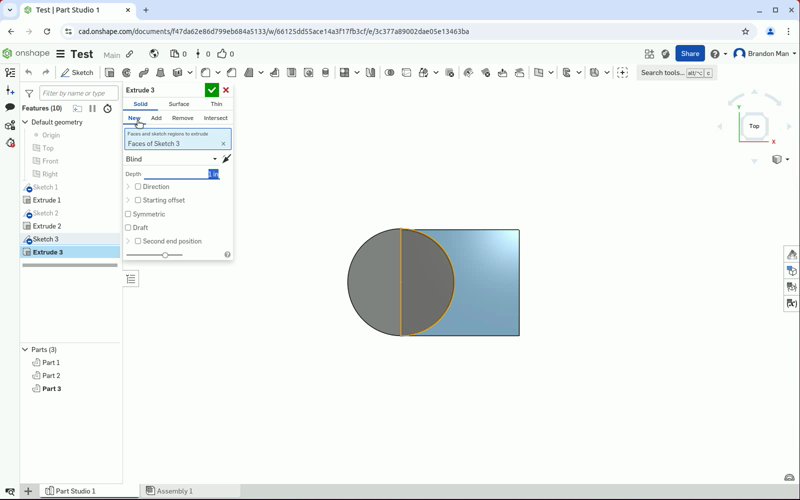
text(6.018)
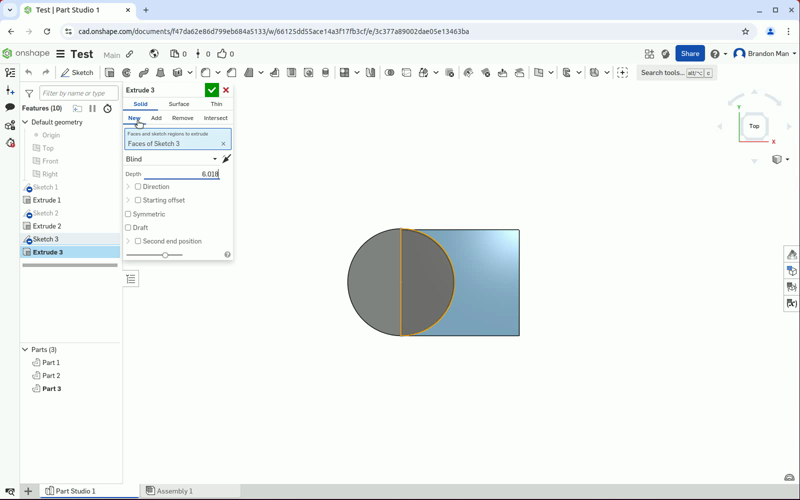
key(enter)
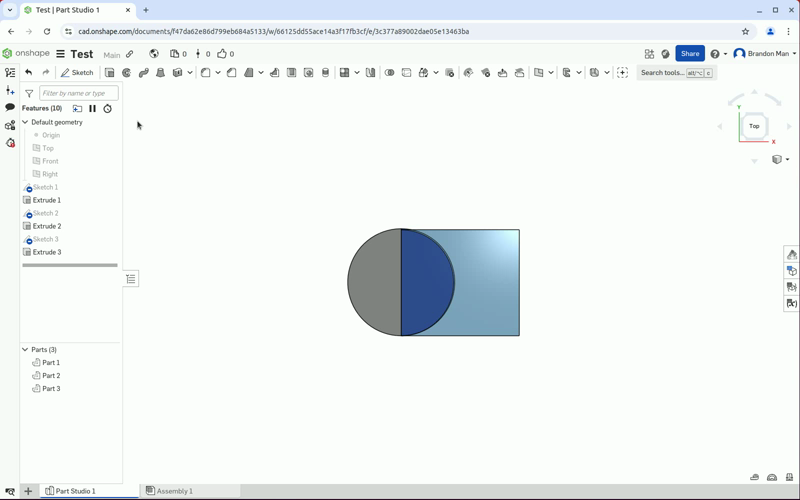
key(shift+h)
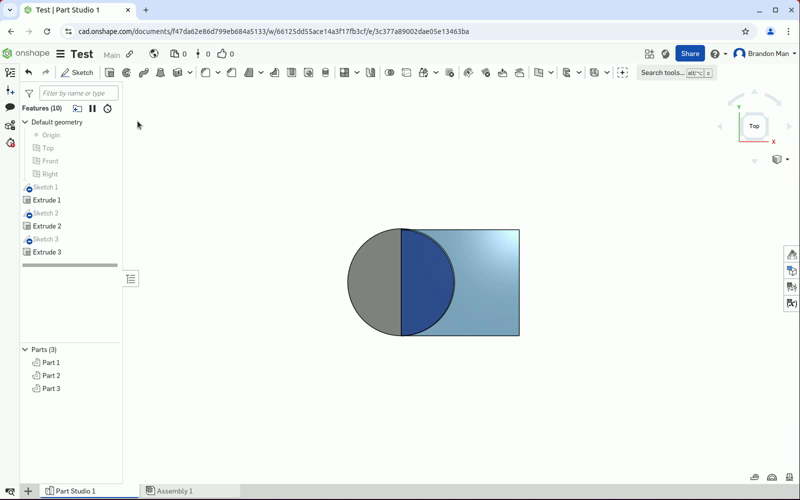
key(shift+h)
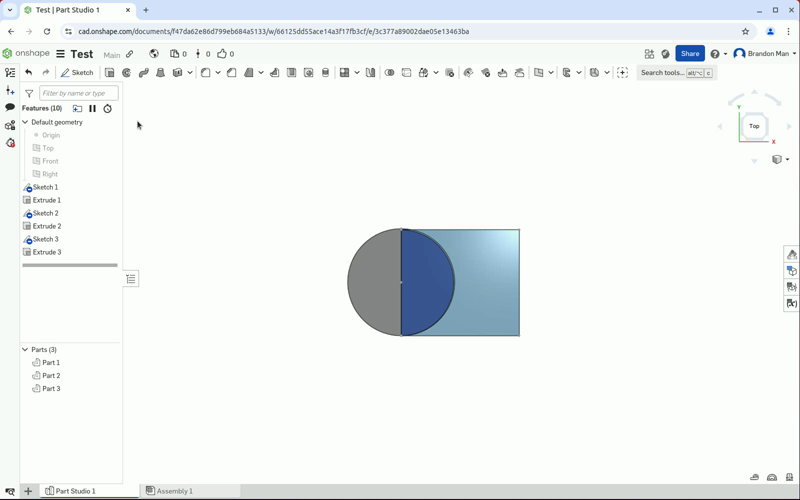
key(shift+7)
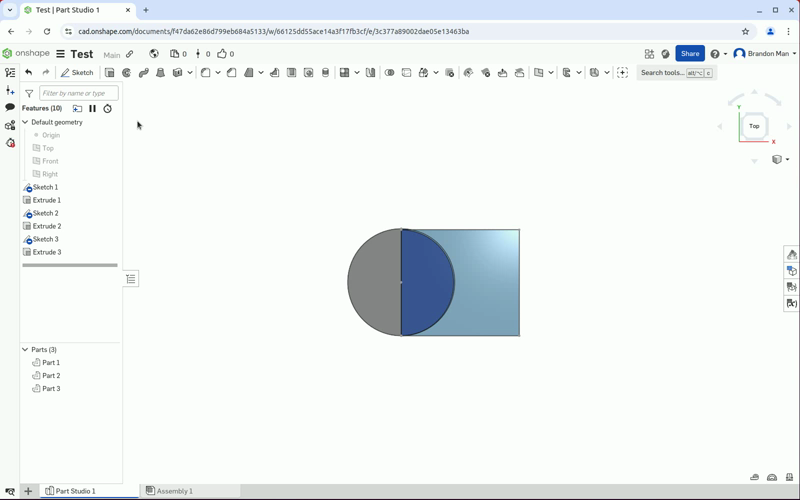
key(up, 3)
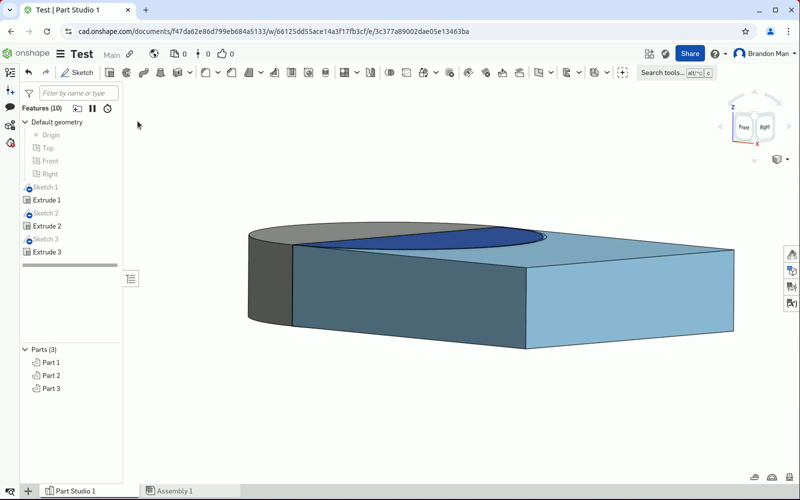
key(left, 3)
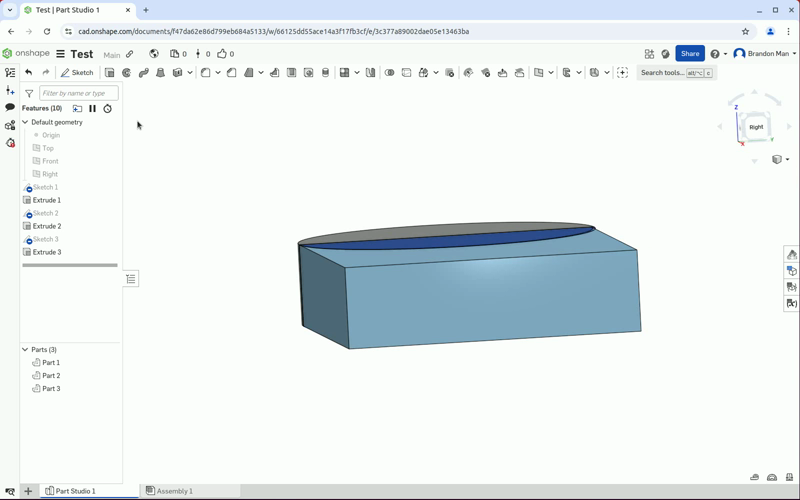
key(right, 3)
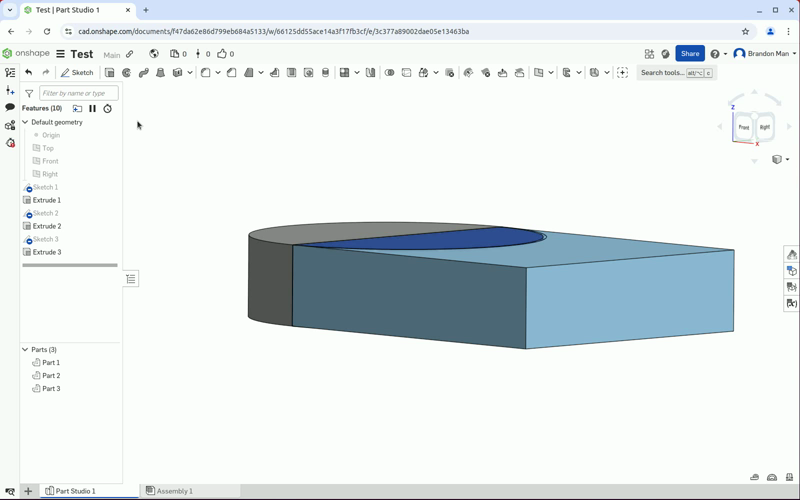
key(down, 3)
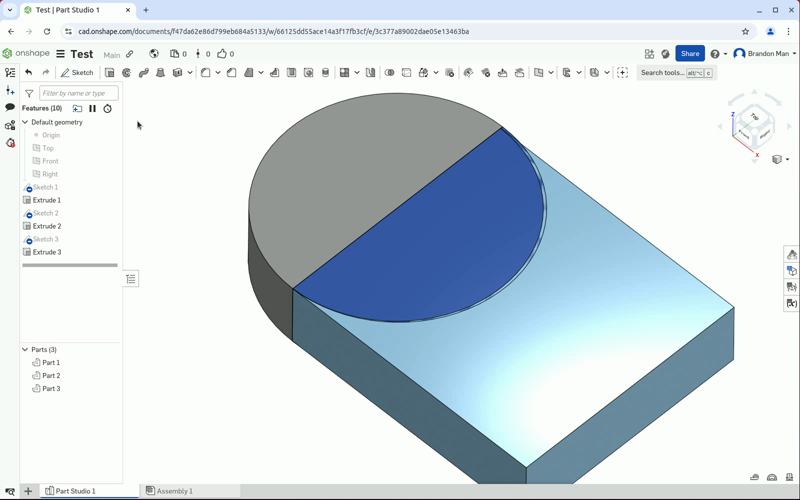
mouse_move(73, 189)
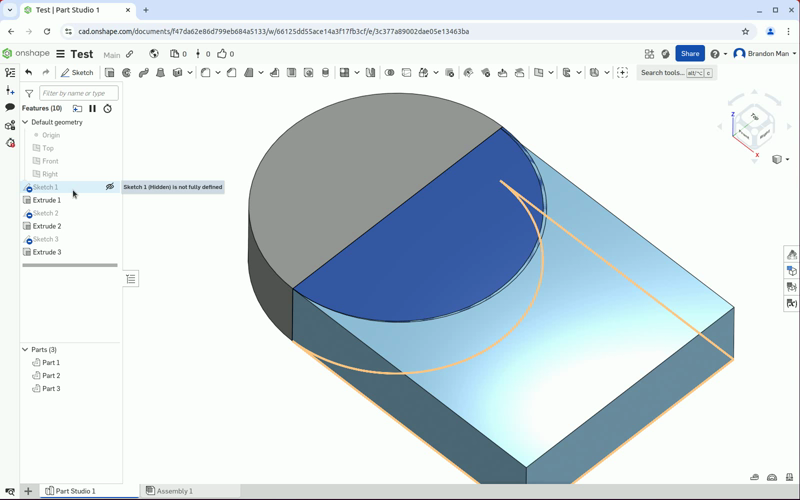
click(73, 189)